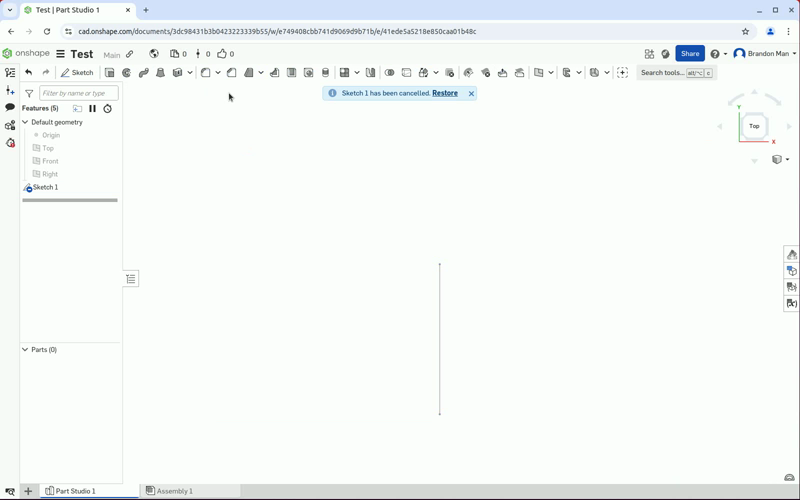
key(shift+h)
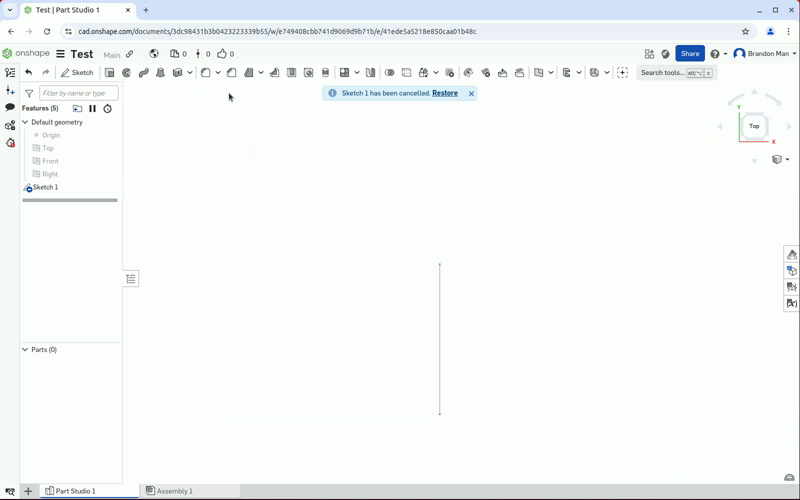
key(shift+s)
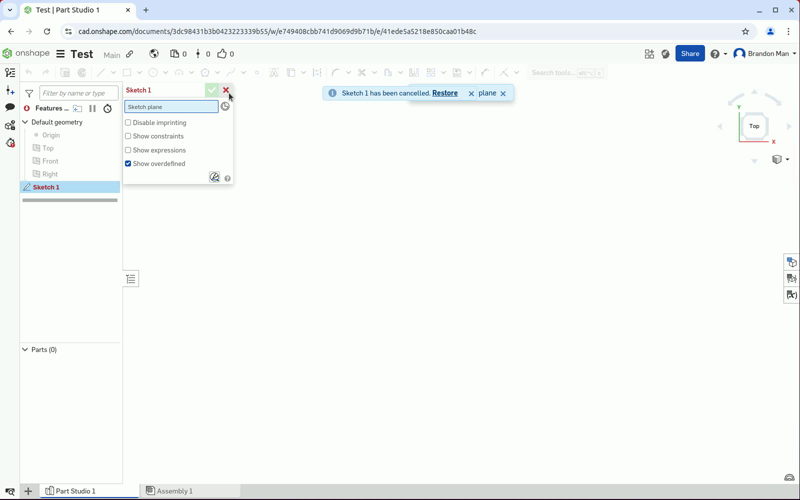
mouse_move(73, 150)
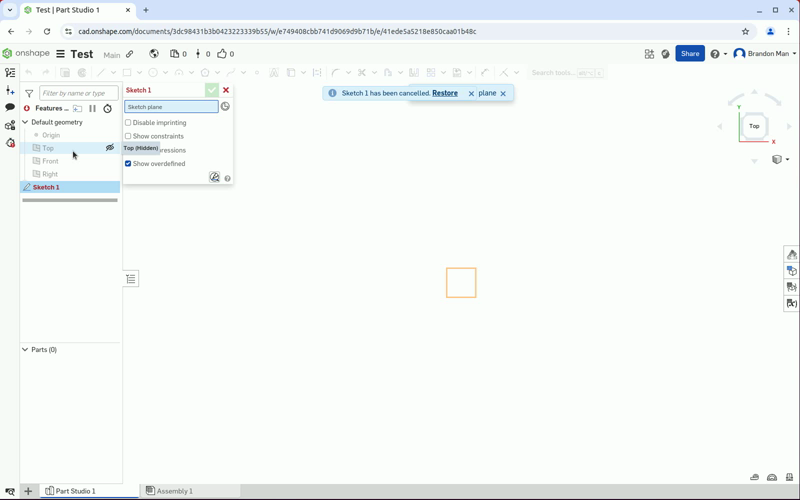
click(73, 150)
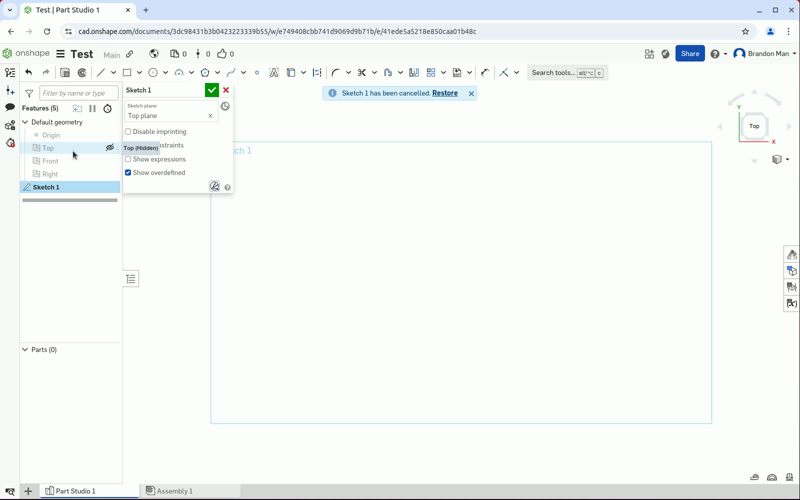
mouse_move(73, 352)
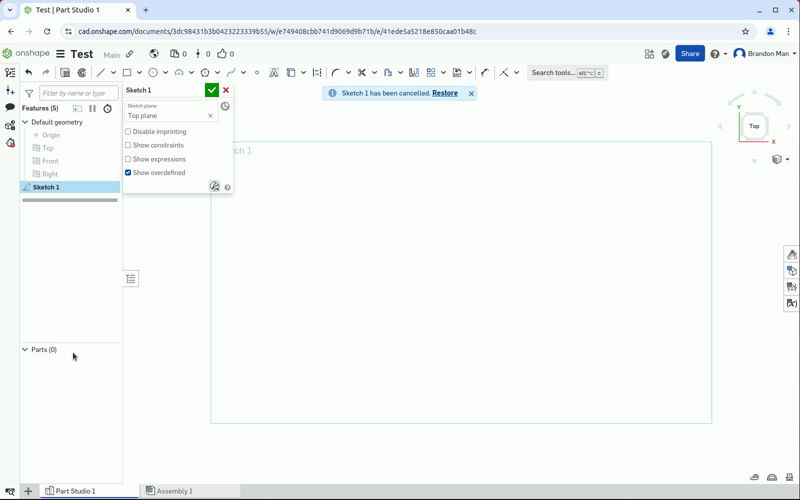
key(y)
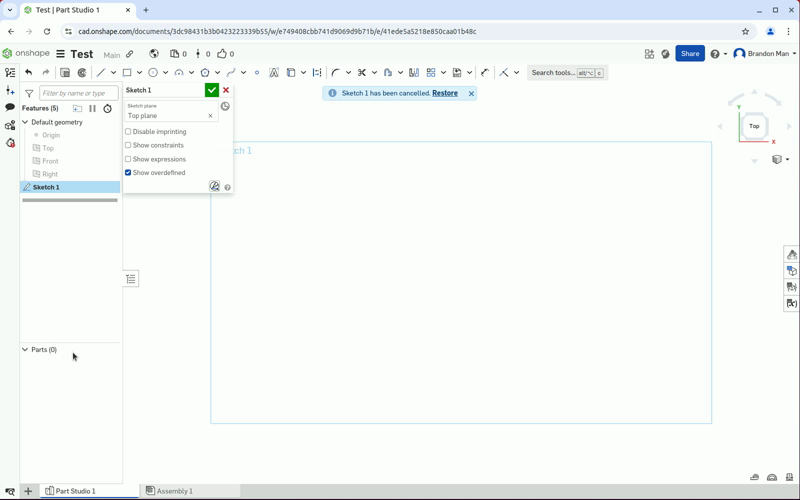
key(l)
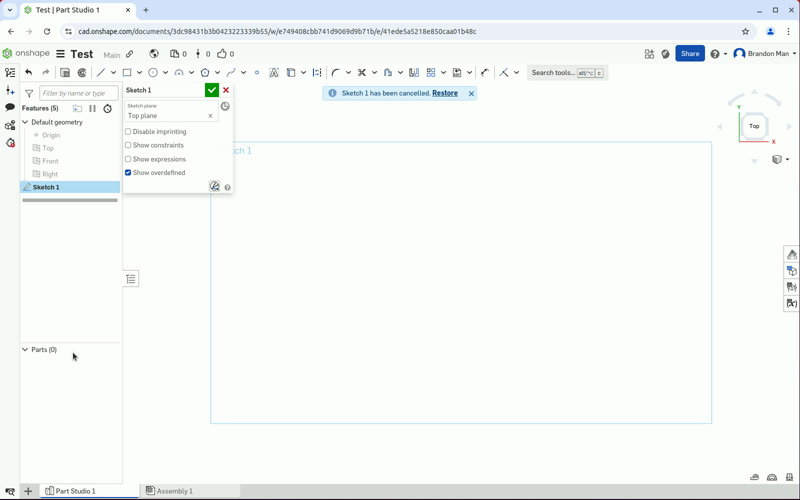
key_down(shift)
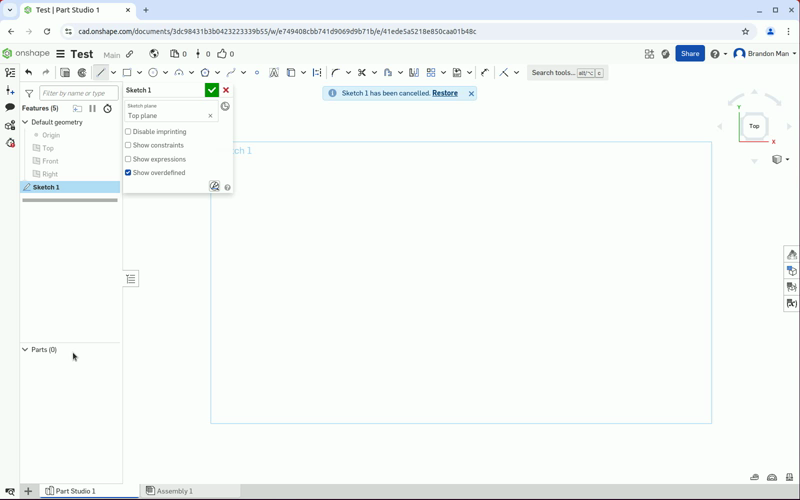
mouse_move(414, 395)
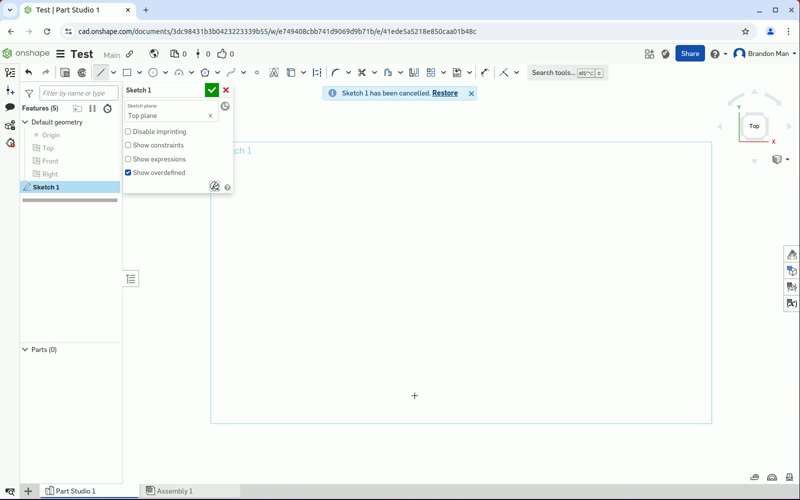
click(414, 395)
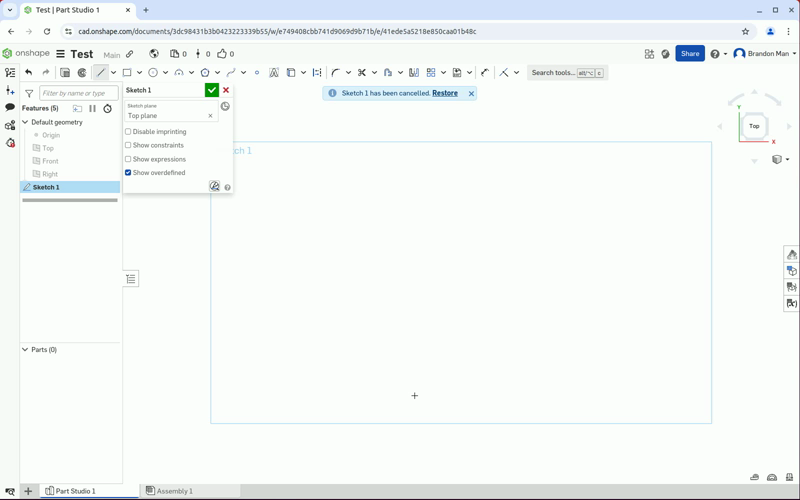
key_up(shift)
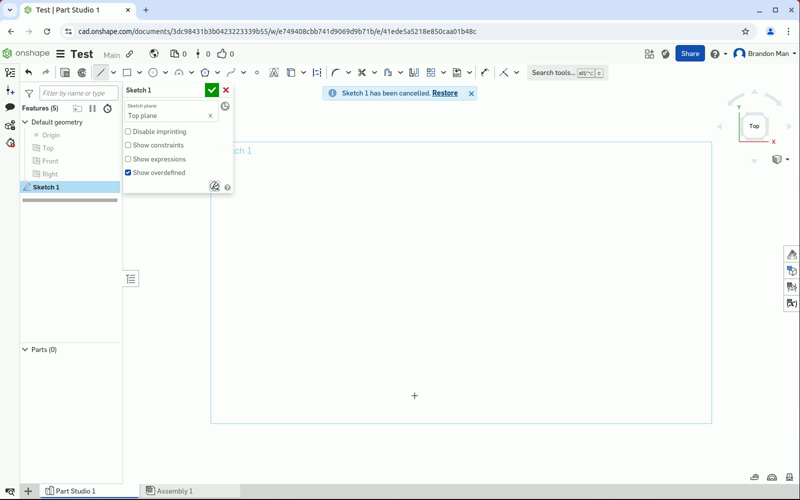
key_down(shift)
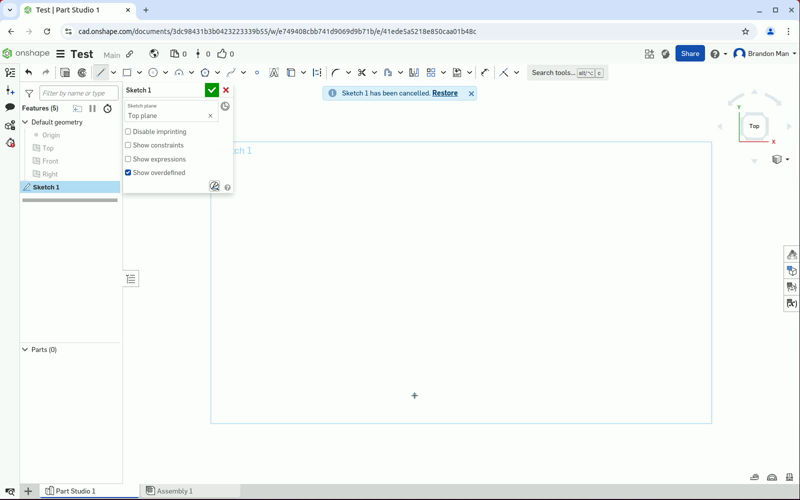
mouse_move(480, 395)
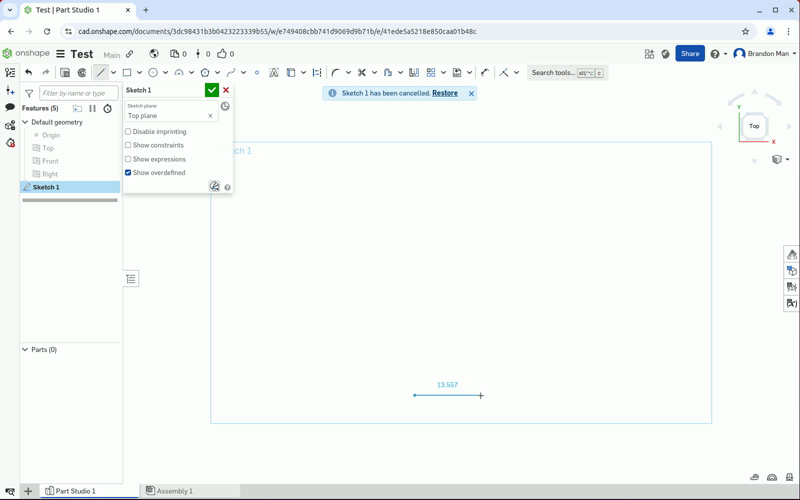
click(480, 395)
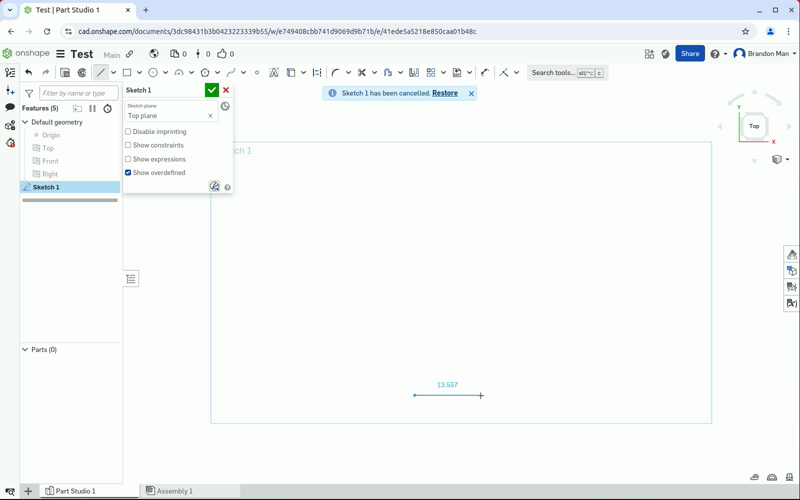
key_up(shift)
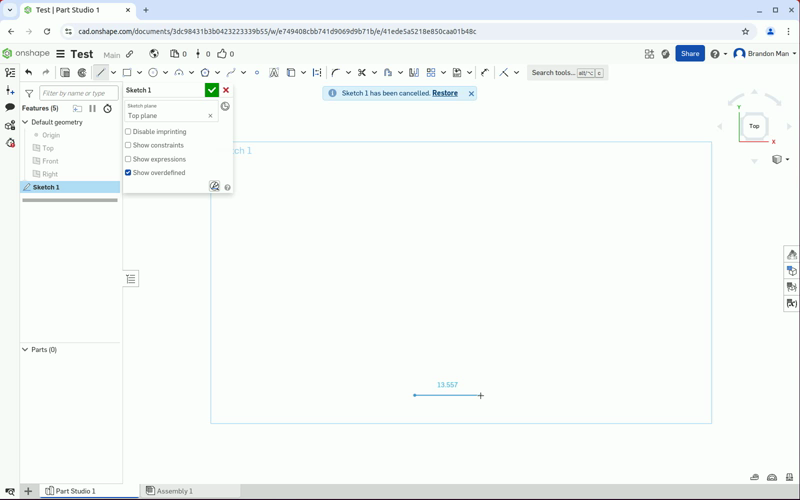
key_down(shift)
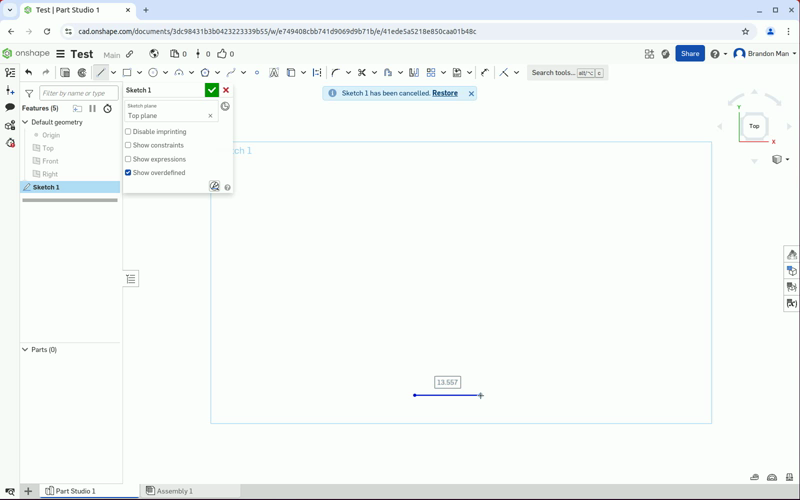
mouse_move(480, 256)
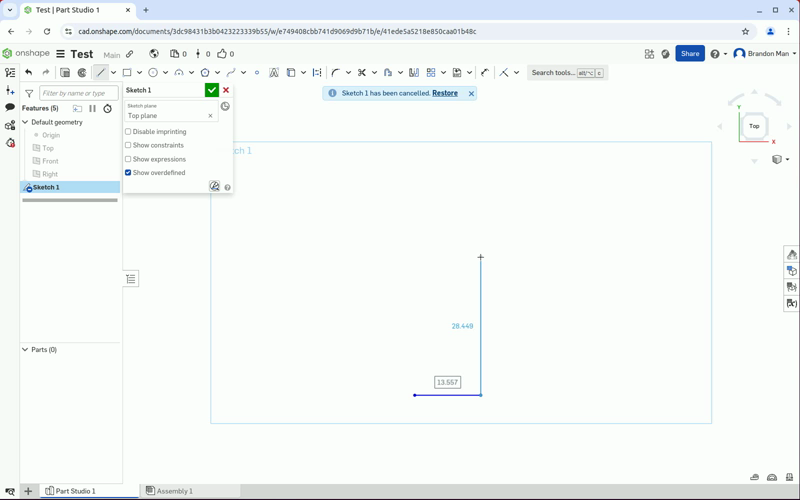
click(480, 256)
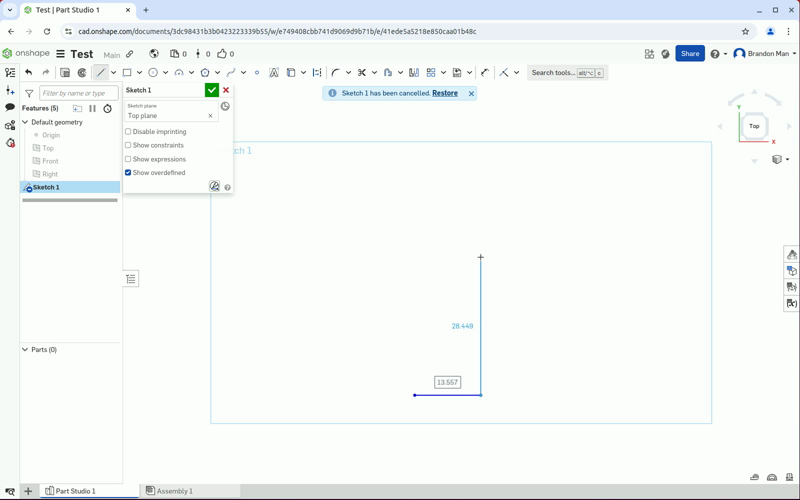
key_up(shift)
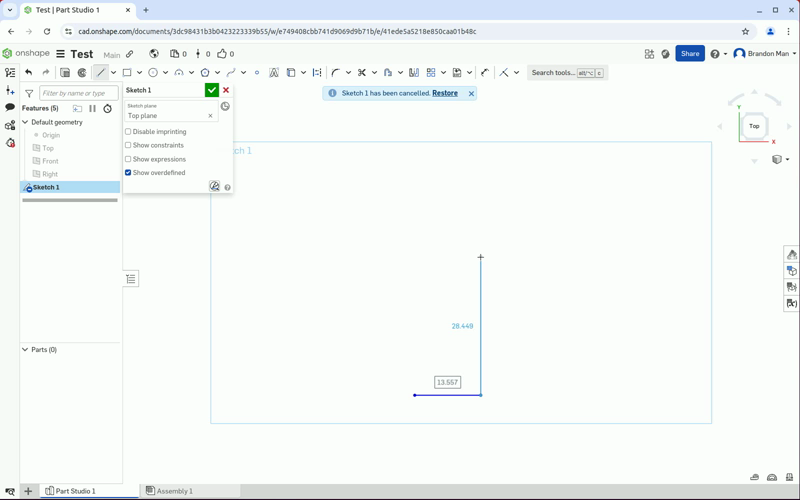
key_down(shift)
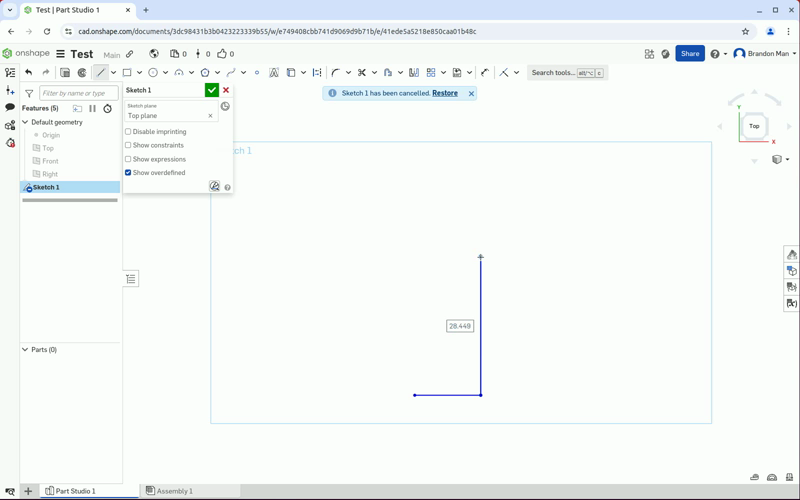
mouse_move(480, 171)
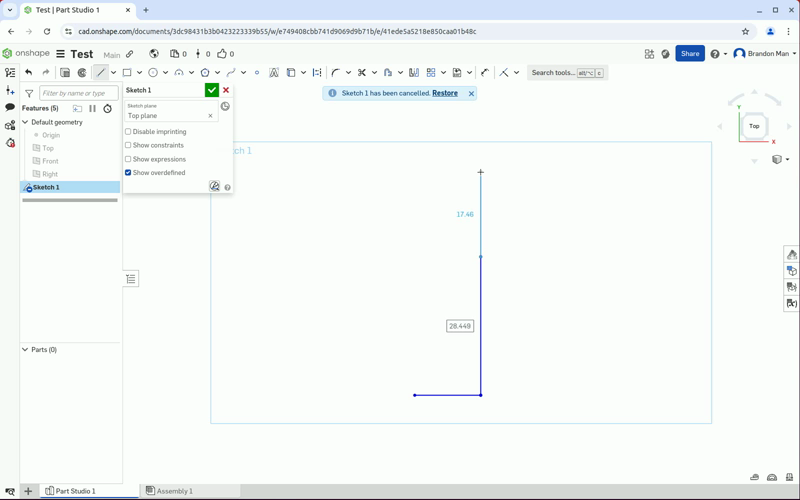
click(480, 171)
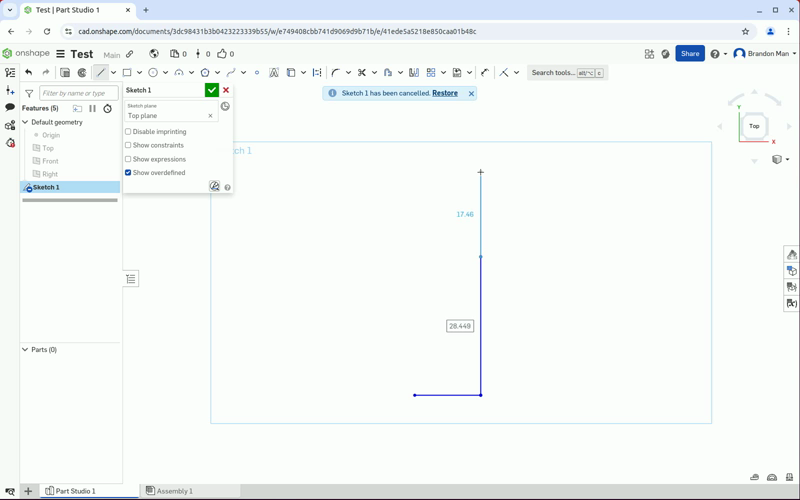
key_up(shift)
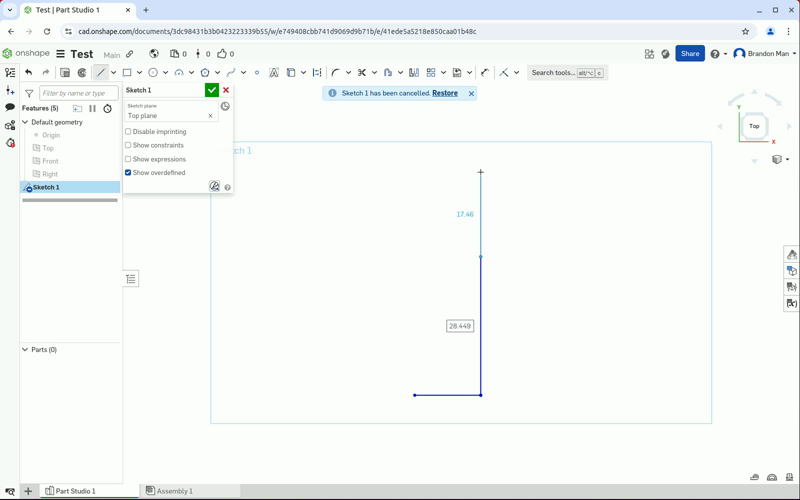
key_down(shift)
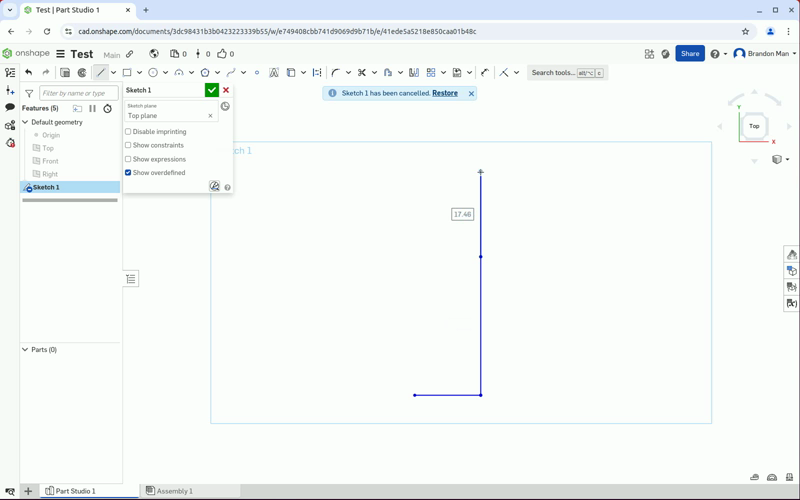
mouse_move(414, 171)
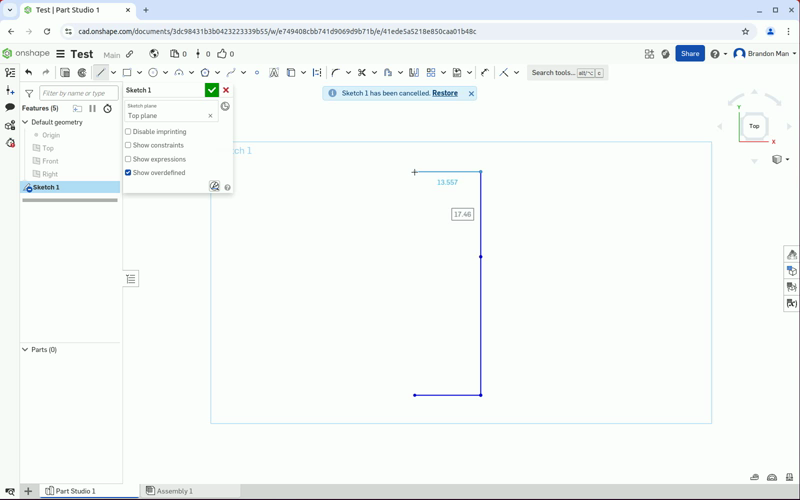
click(414, 171)
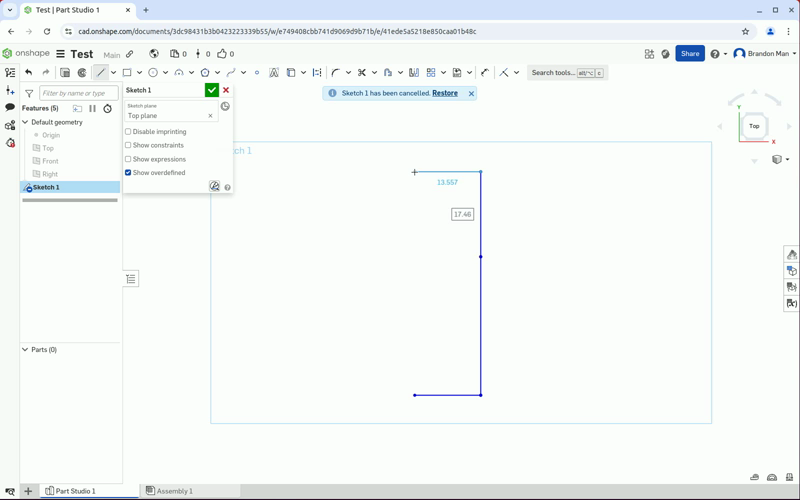
key_up(shift)
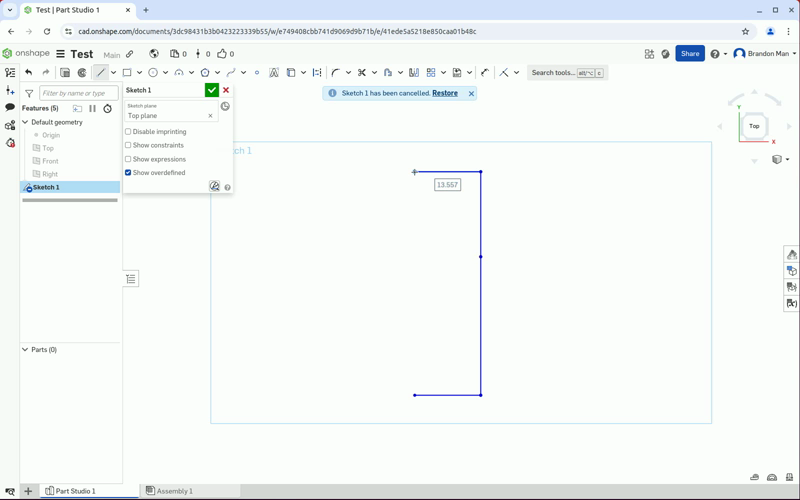
key_down(shift)
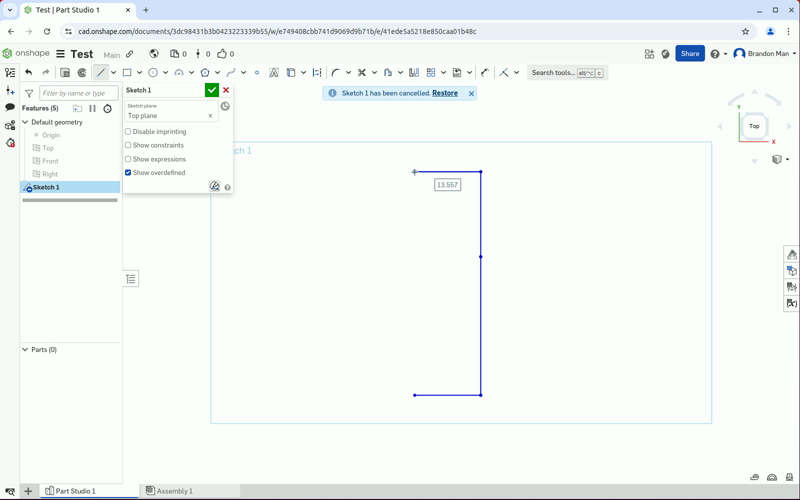
mouse_move(414, 395)
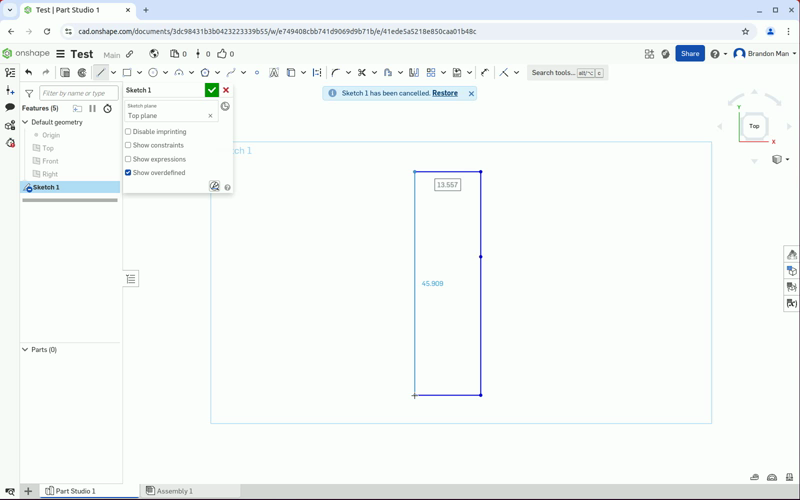
key_up(shift)
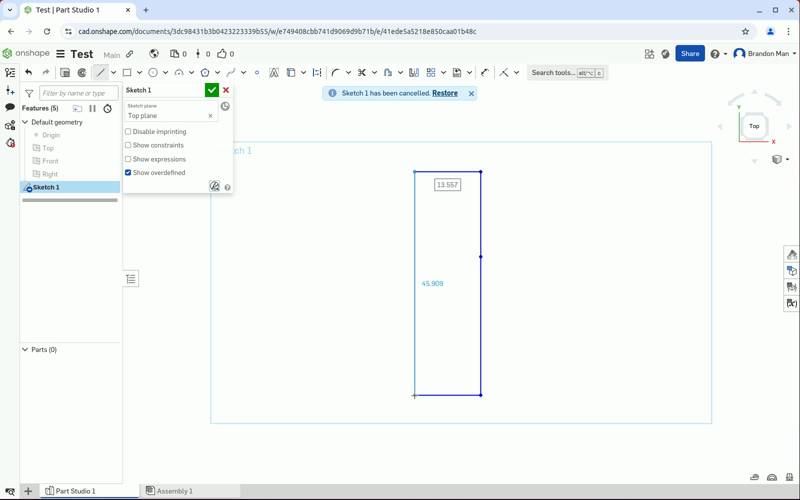
click(414, 395)
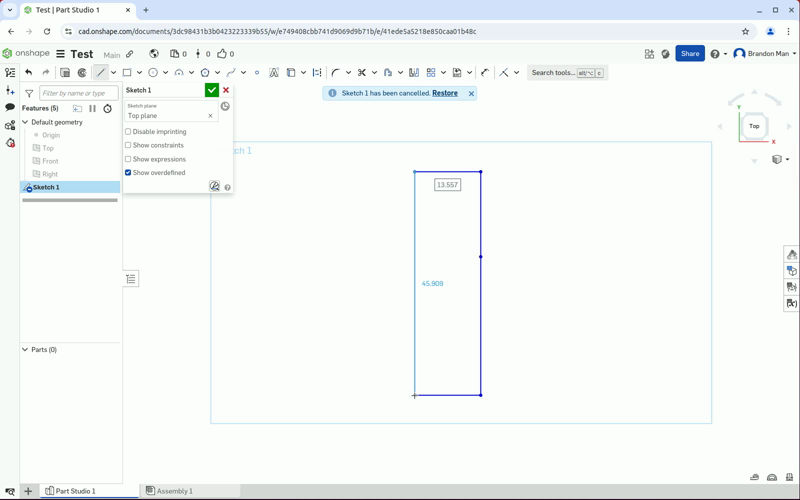
key(esc)
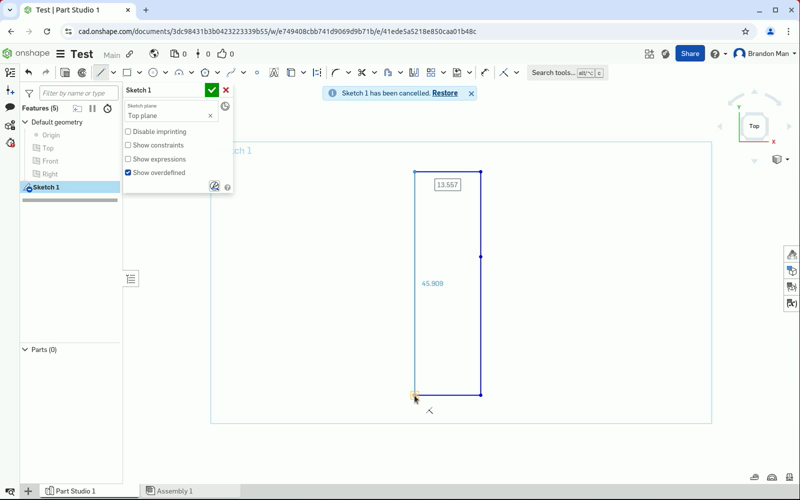
mouse_move(447, 377)
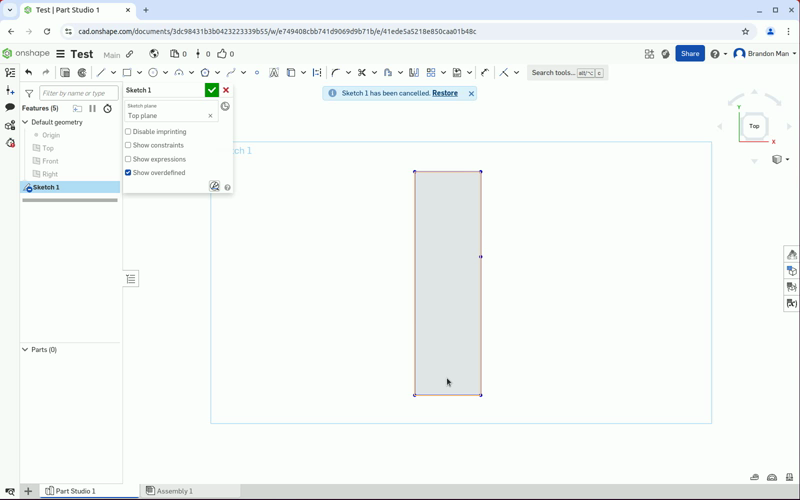
click(447, 377)
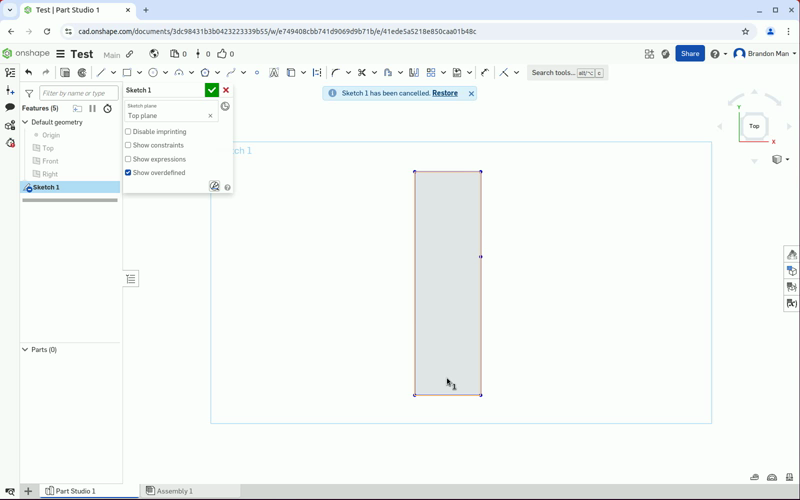
mouse_move(73, 352)
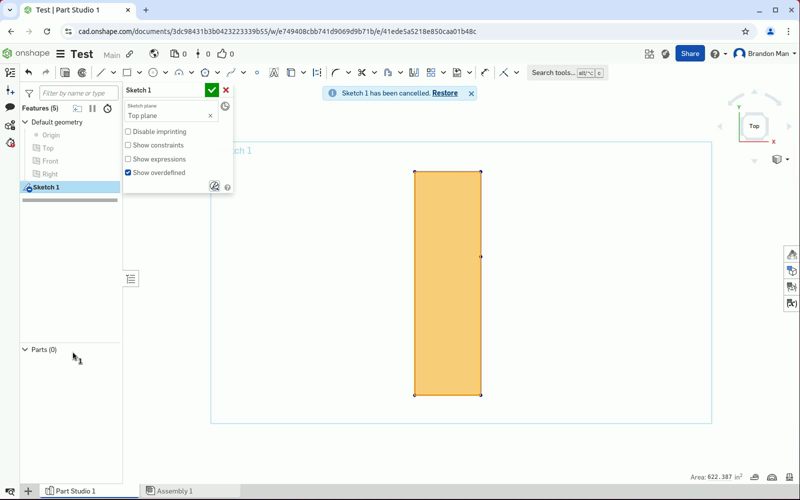
key(shift+y)
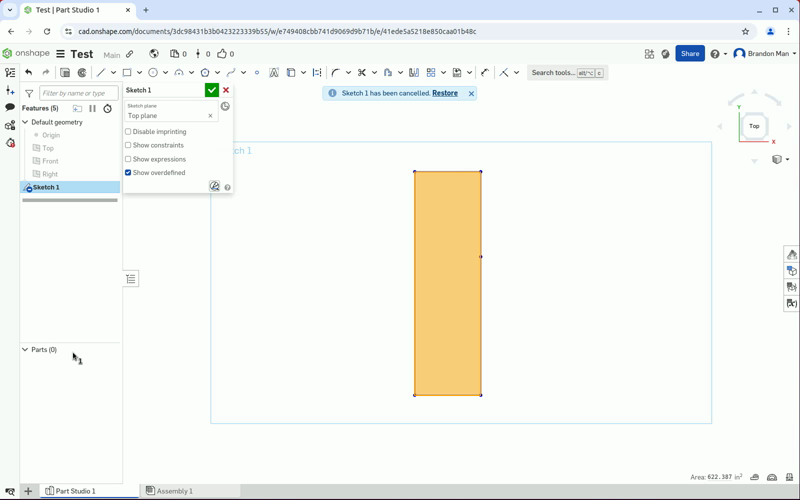
key(shift+e)
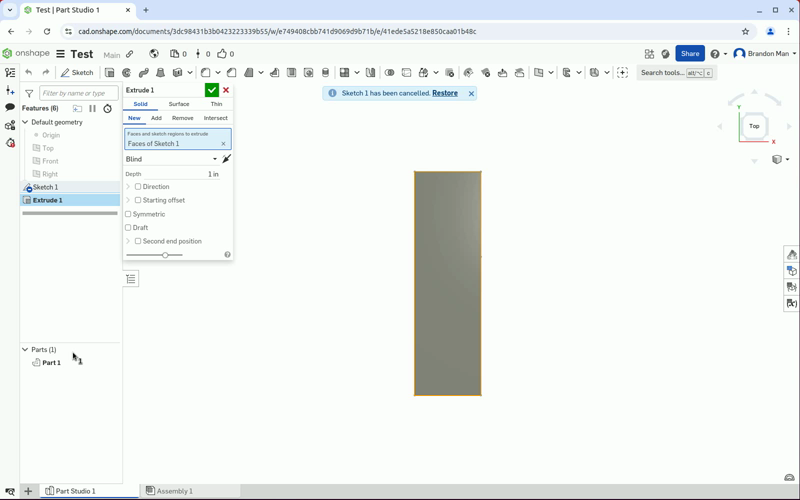
mouse_move(143, 106)
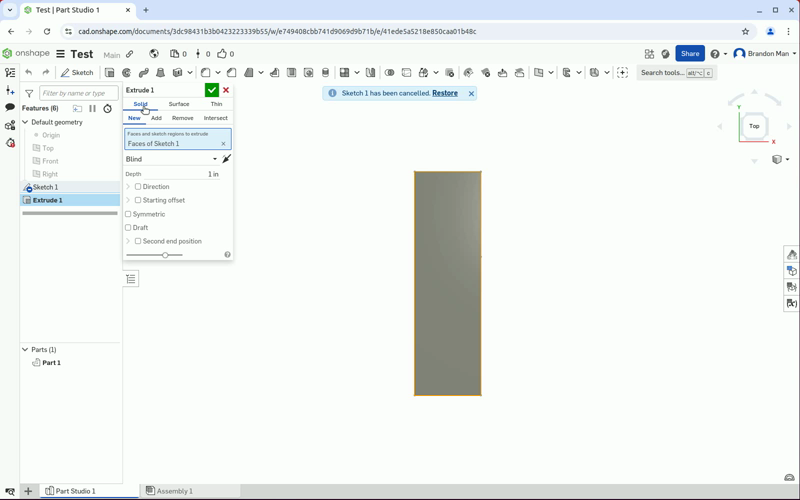
click(143, 106)
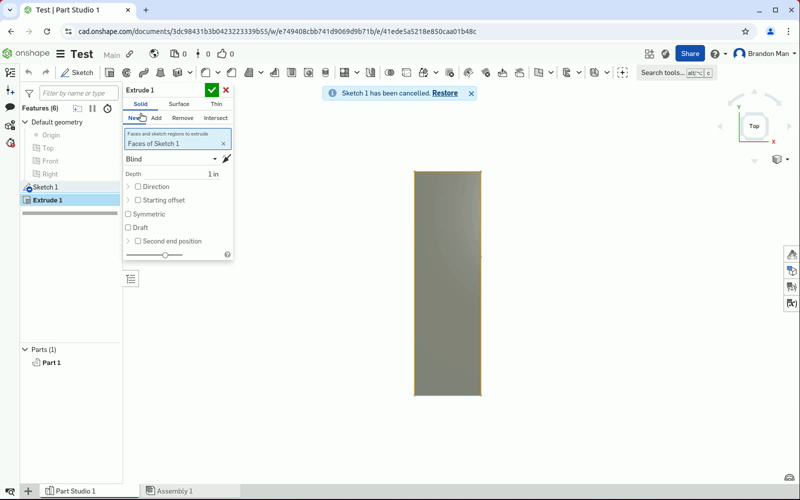
mouse_move(137, 120)
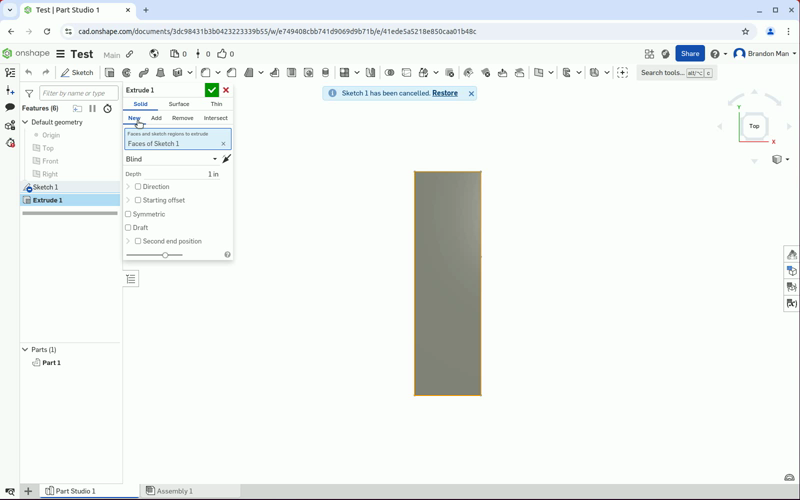
click(137, 120)
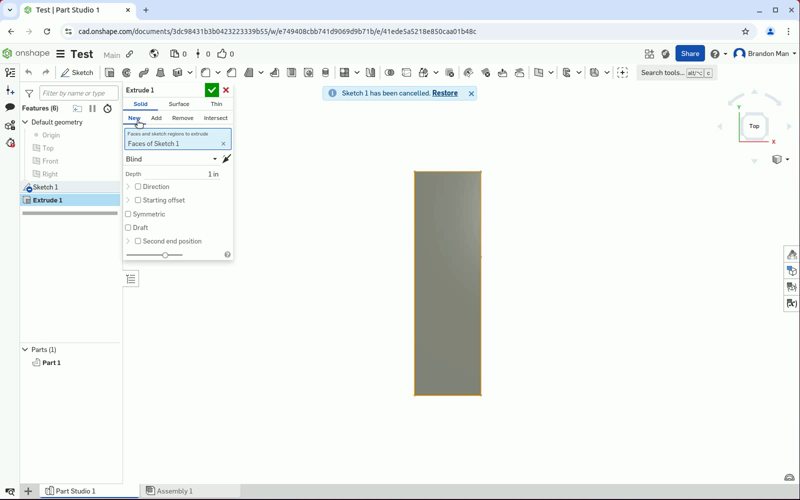
key(tab, 4)
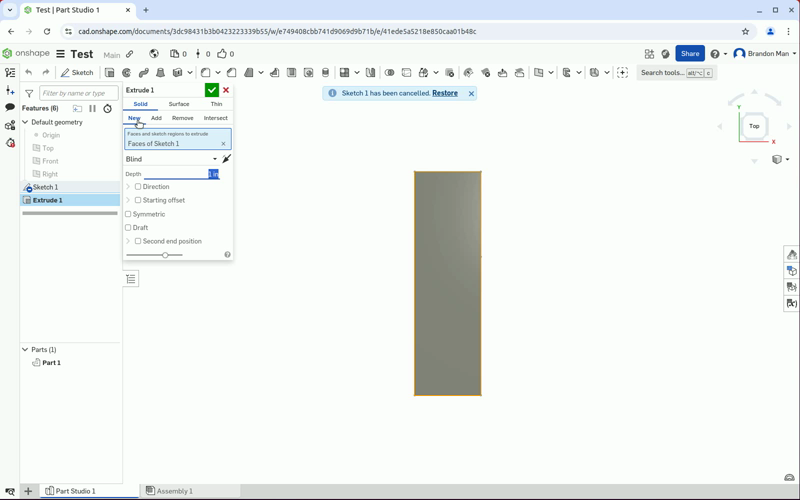
text(-0.481)
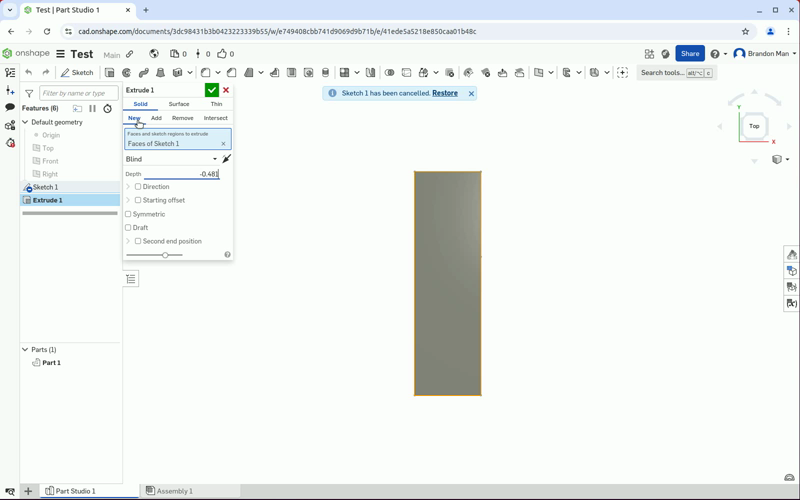
key(enter)
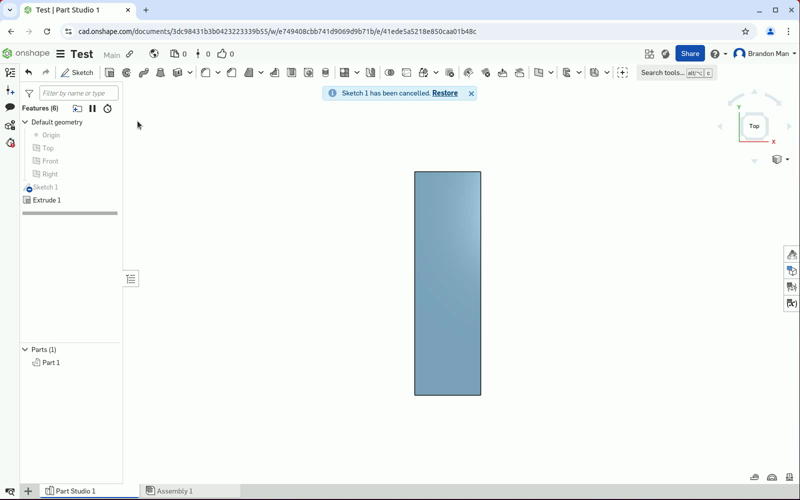
key(shift+h)
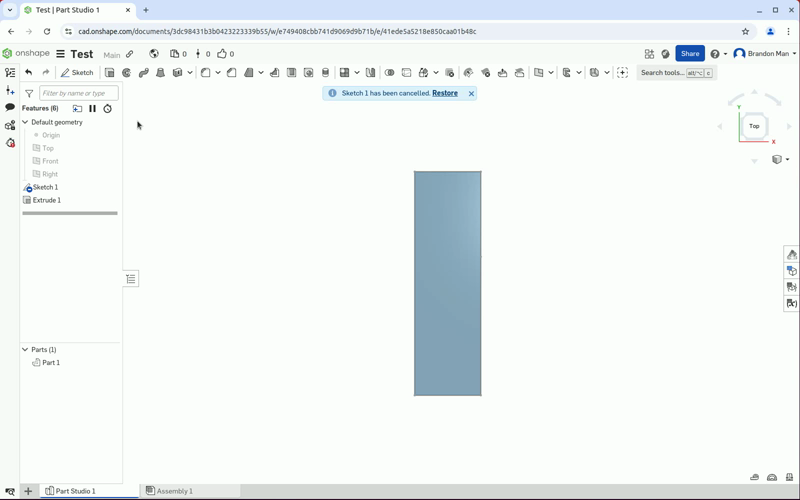
key(shift+h)
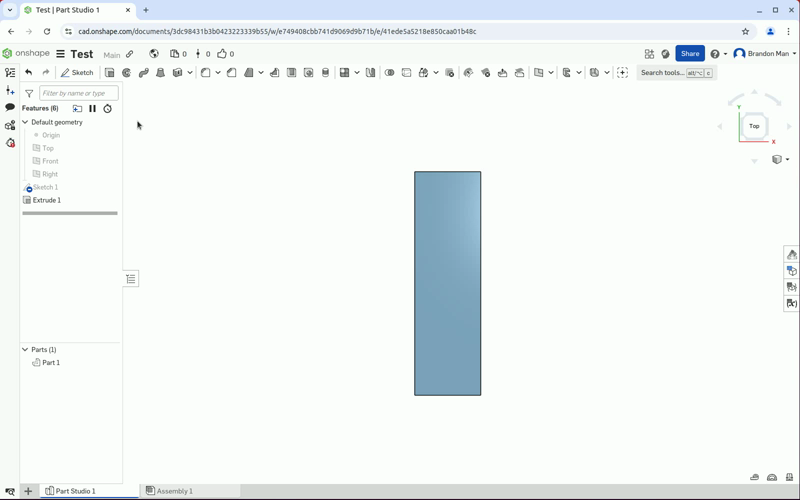
mouse_move(73, 189)
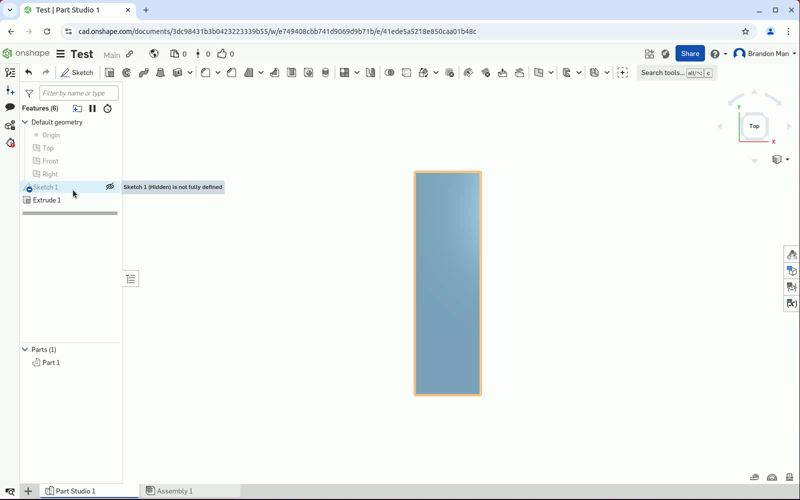
click(73, 189)
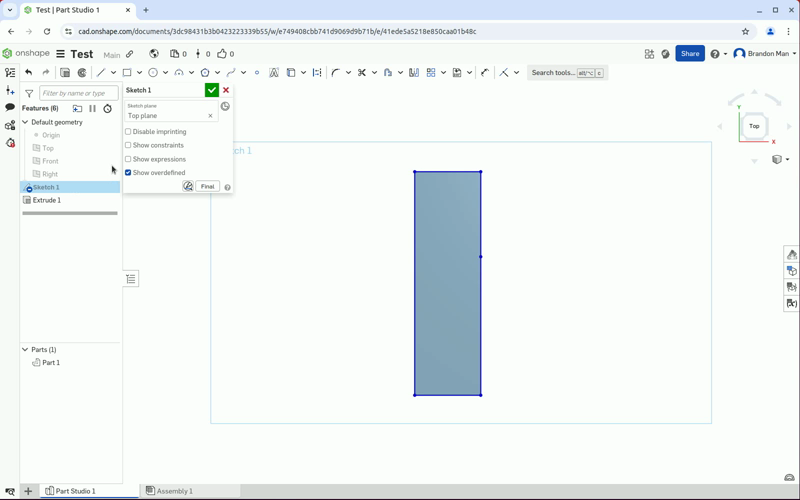
mouse_move(229, 92)
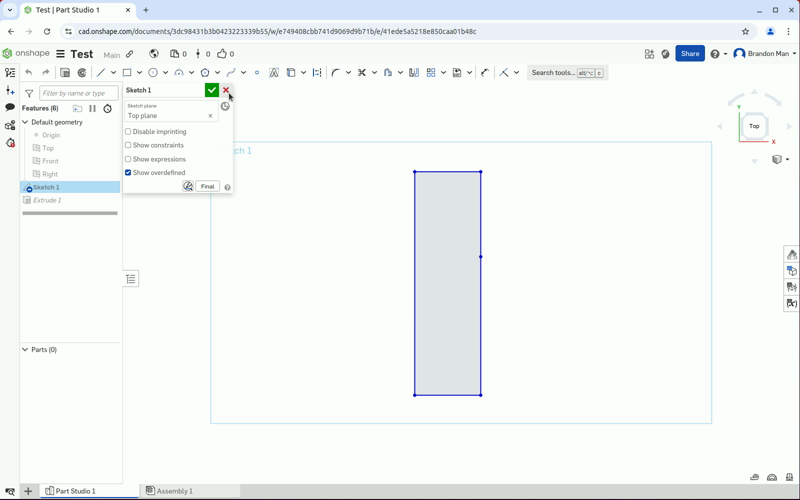
click(229, 92)
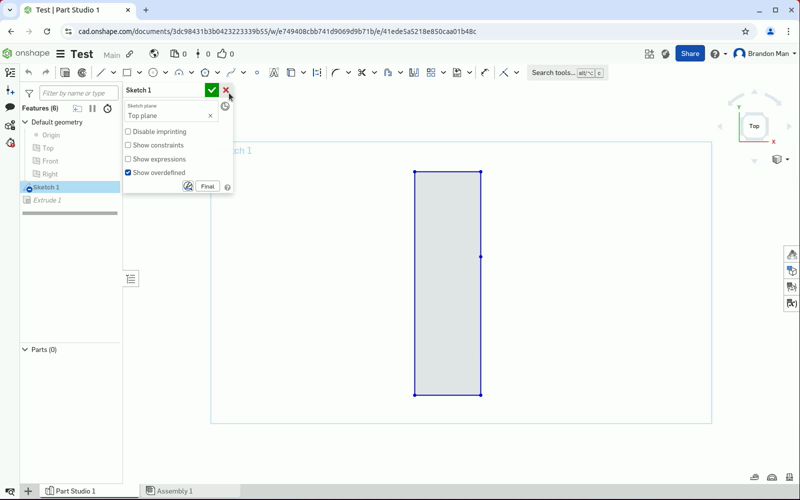
key(shift+s)
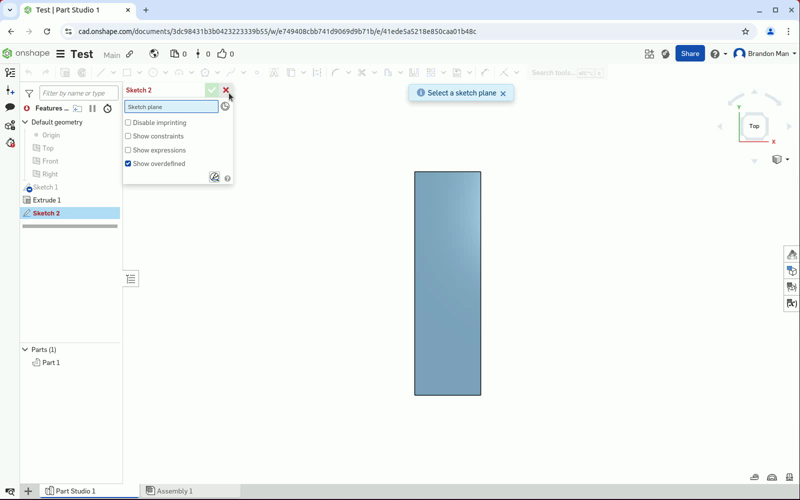
mouse_move(73, 150)
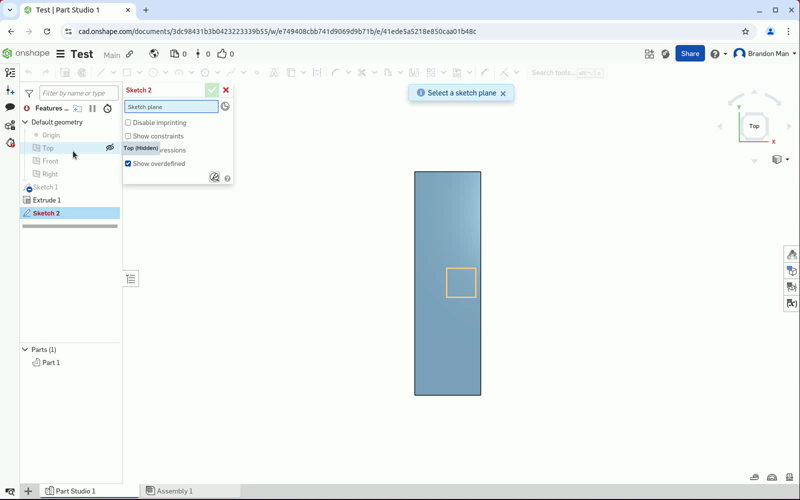
click(73, 150)
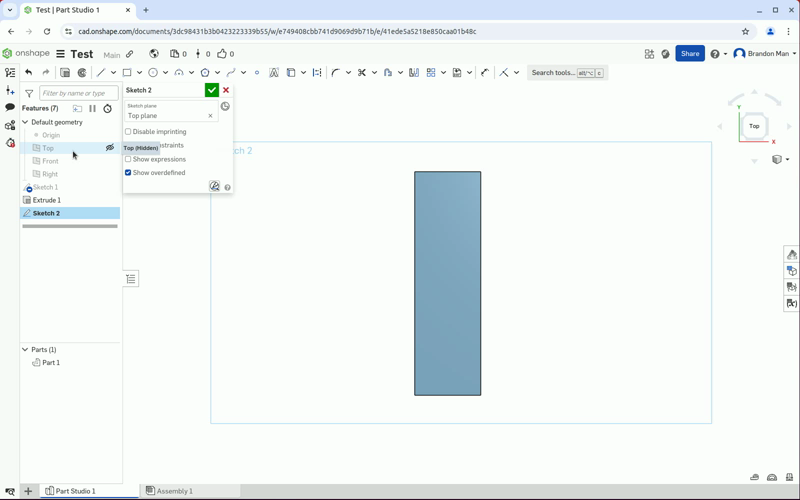
mouse_move(73, 352)
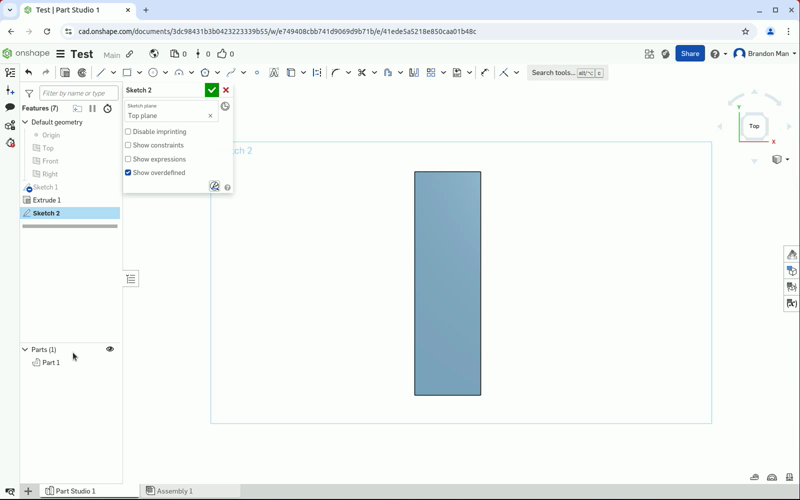
key(y)
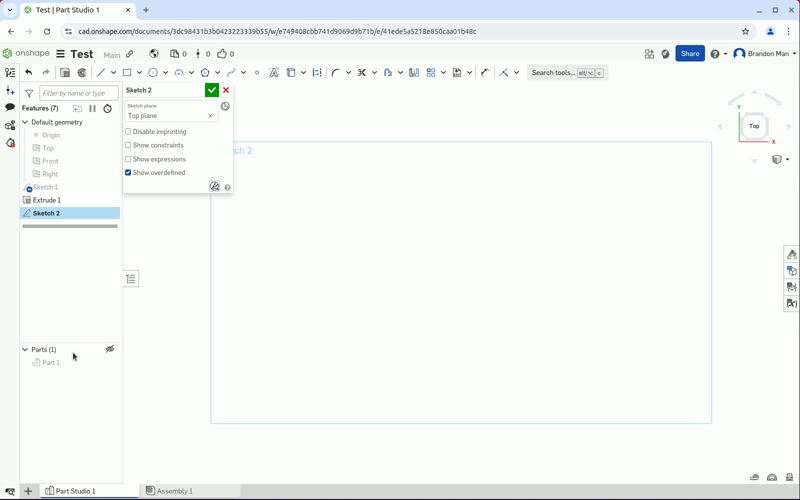
key(l)
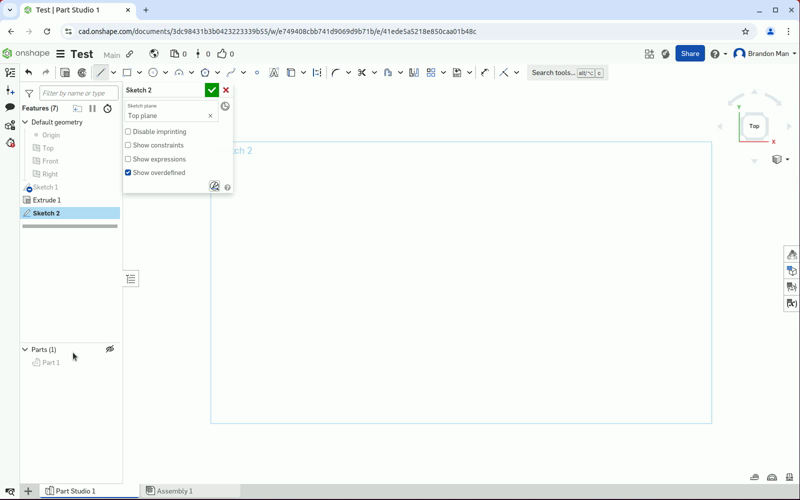
key_down(shift)
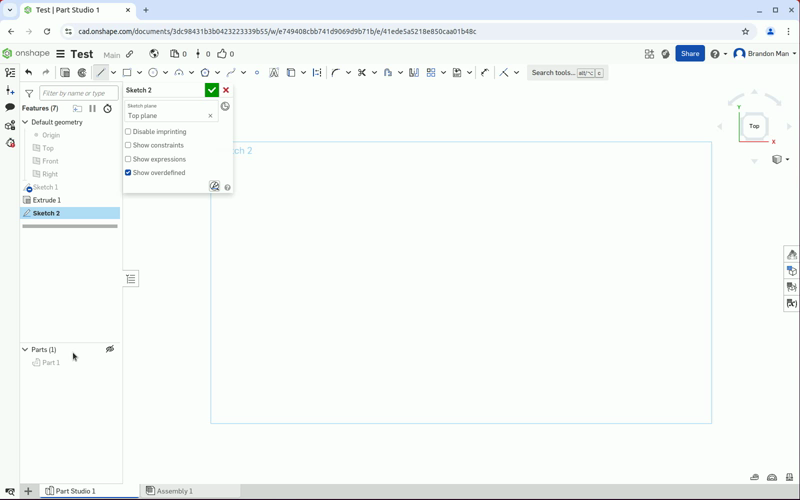
mouse_move(480, 257)
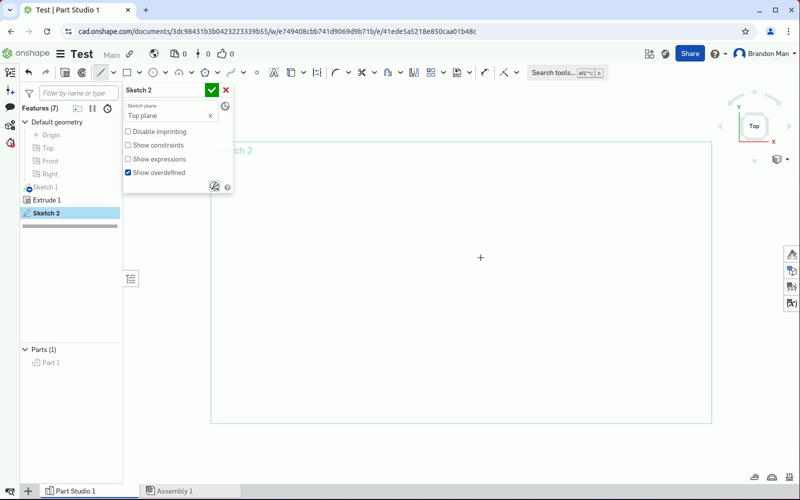
click(480, 257)
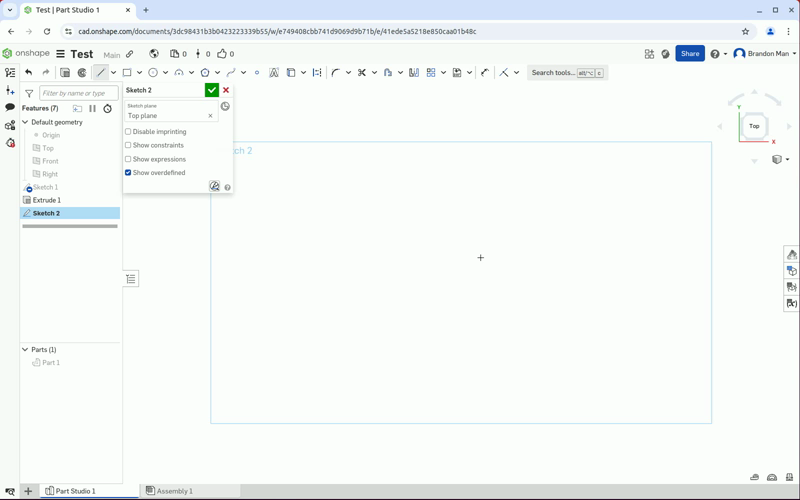
key_up(shift)
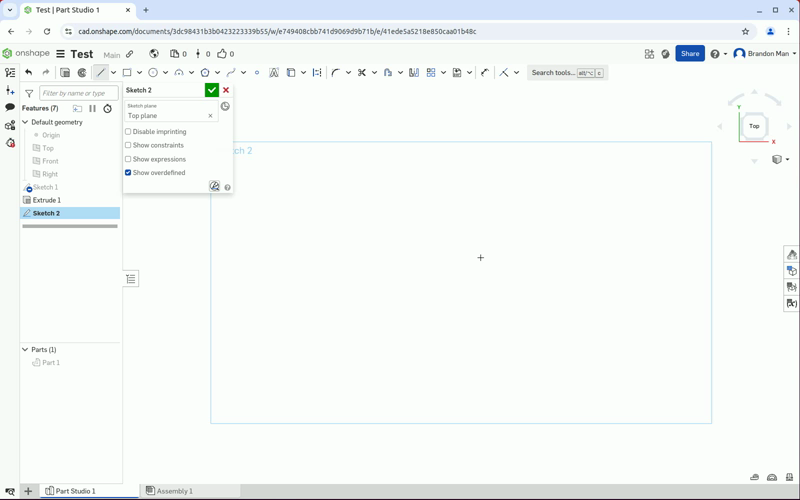
key_down(shift)
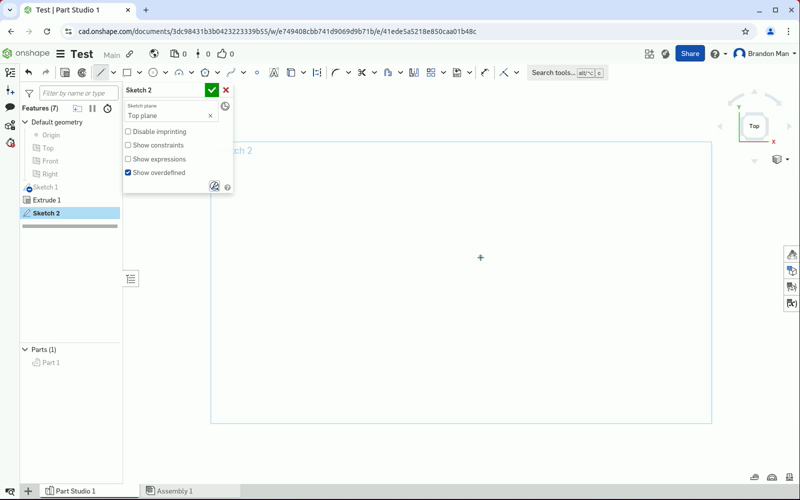
mouse_move(510, 257)
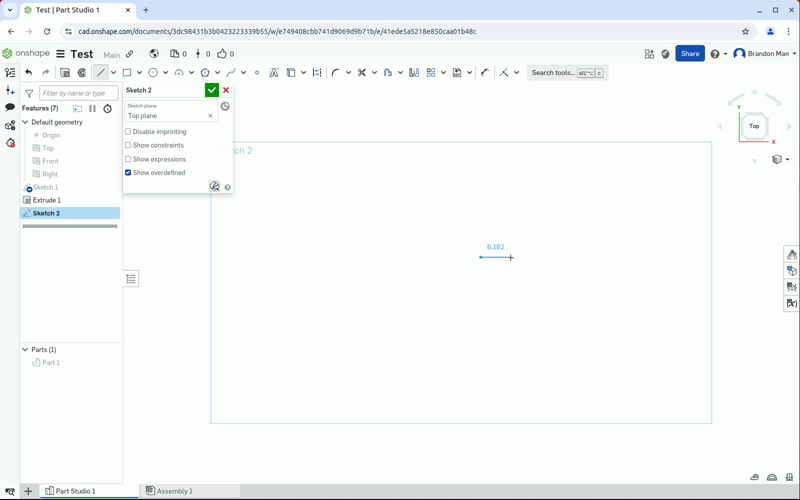
mouse_move(514, 257)
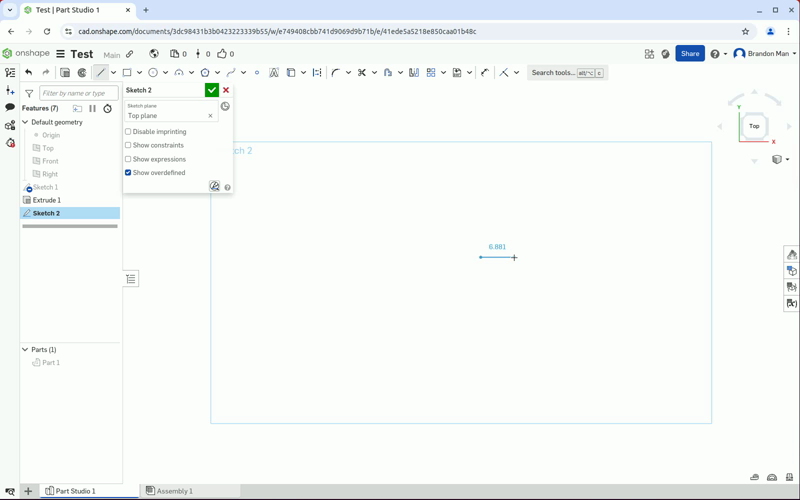
click(514, 257)
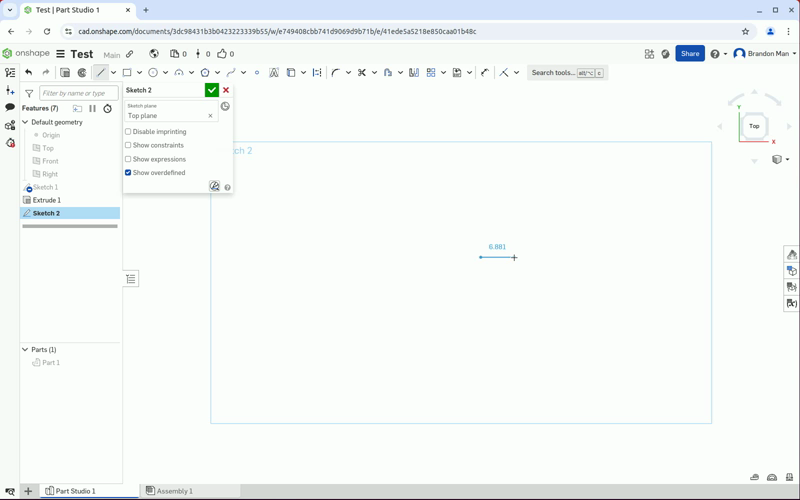
key_up(shift)
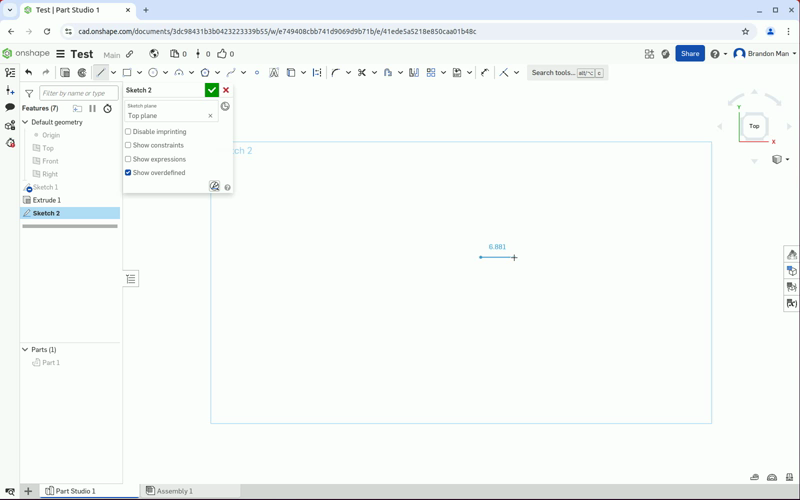
key_down(shift)
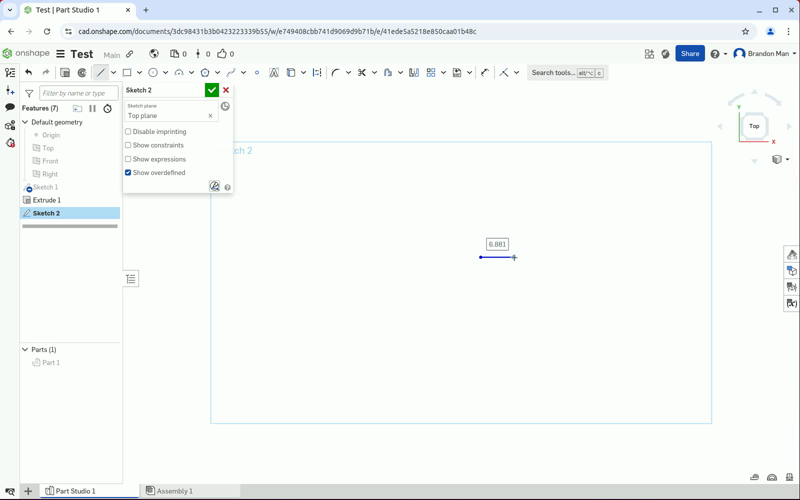
mouse_move(514, 171)
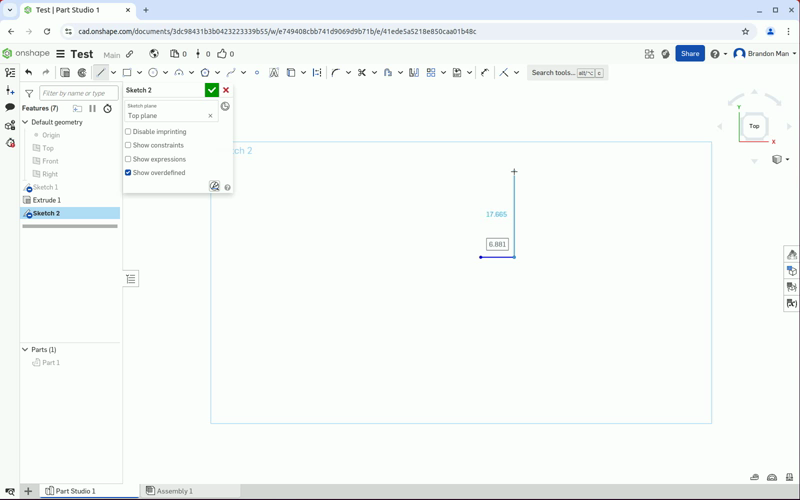
click(514, 171)
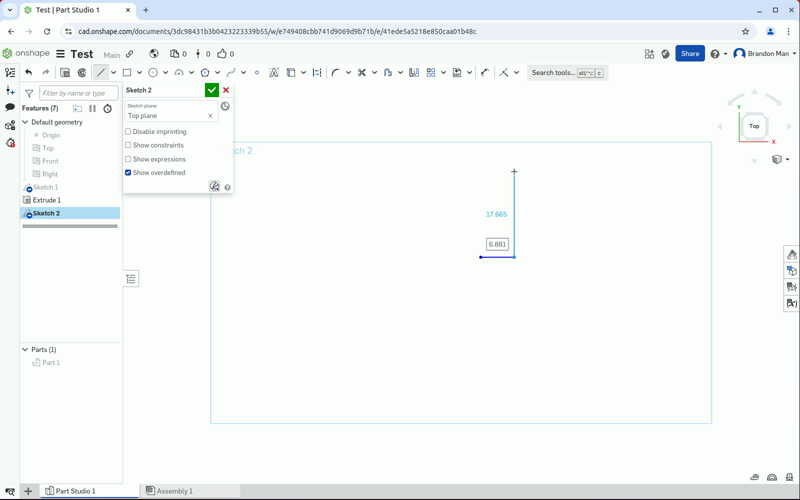
key_up(shift)
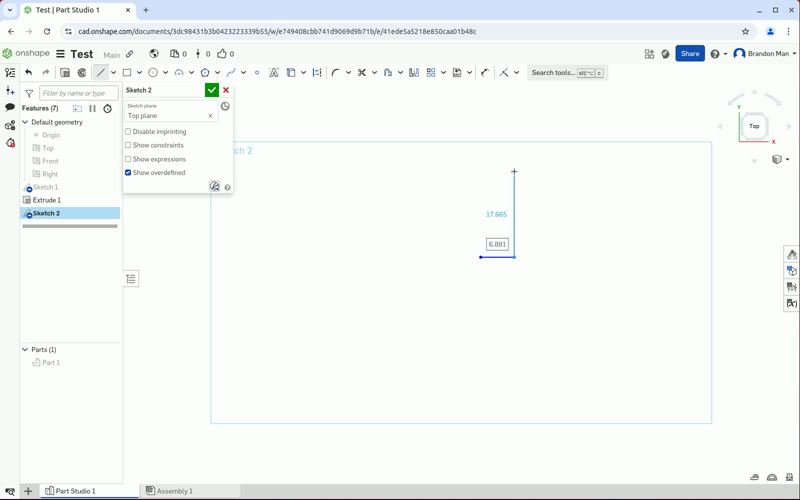
key_down(shift)
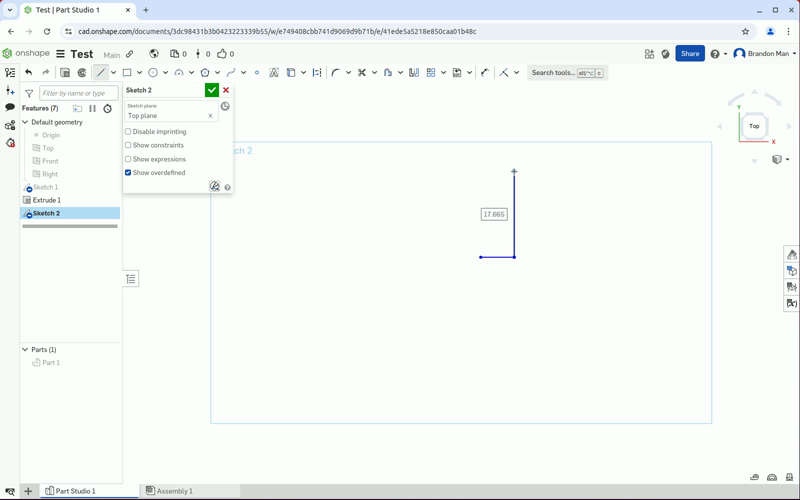
mouse_move(544, 171)
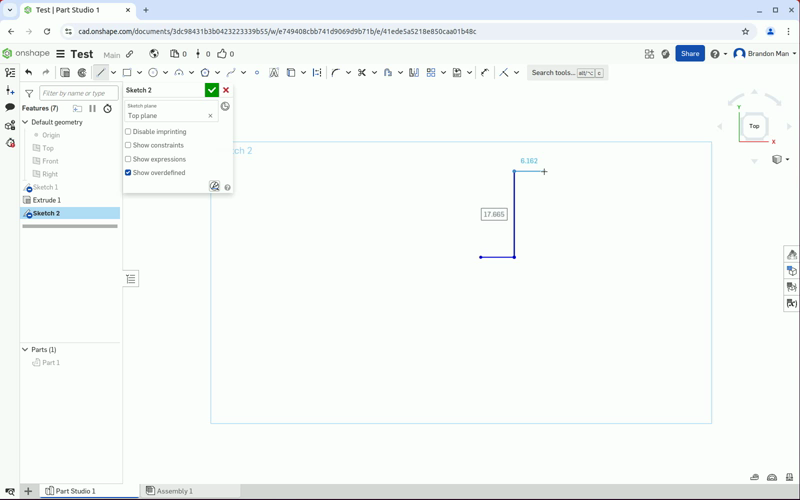
mouse_move(480, 171)
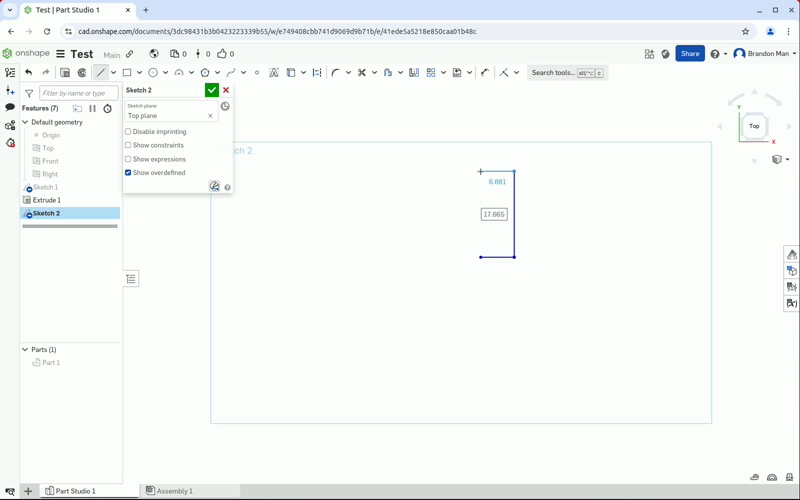
click(480, 171)
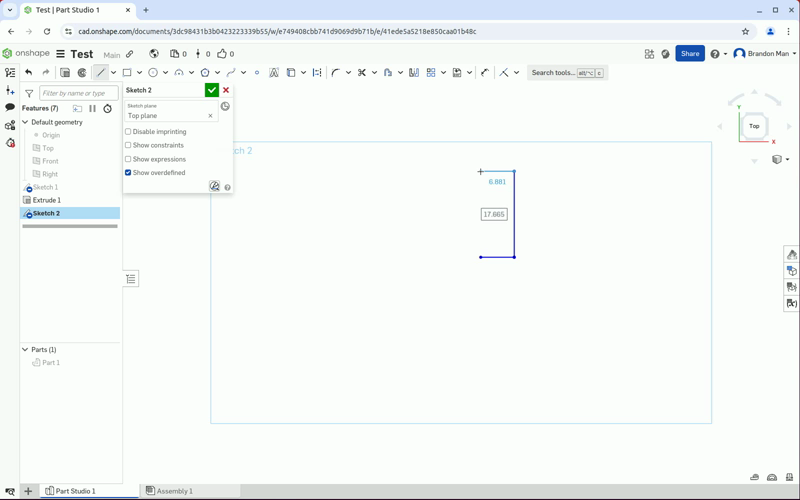
key_up(shift)
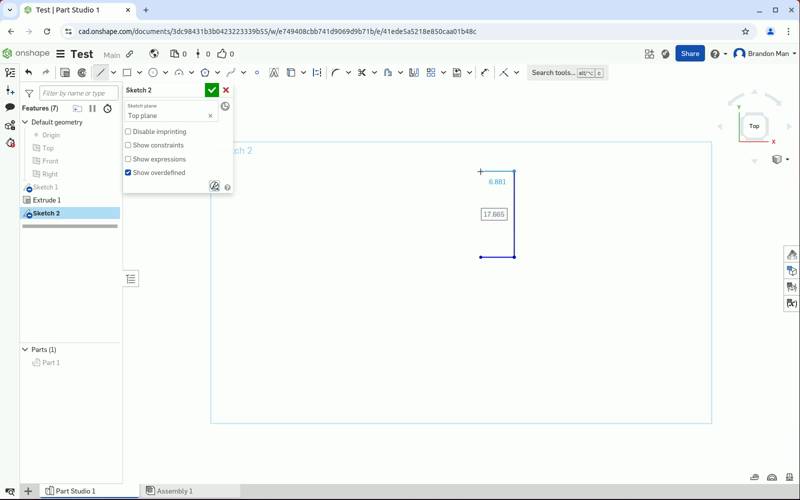
key_down(shift)
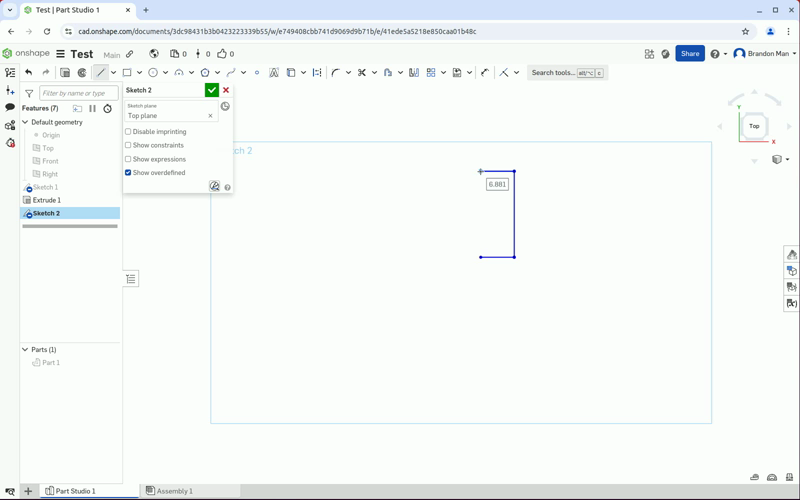
mouse_move(480, 257)
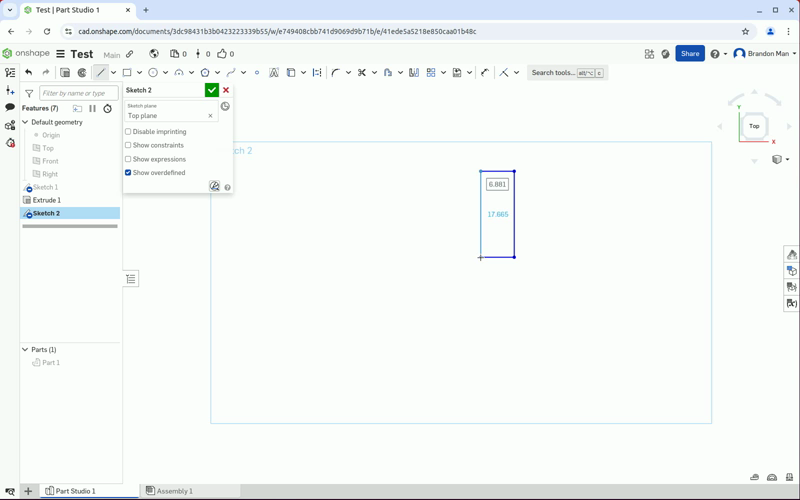
key_up(shift)
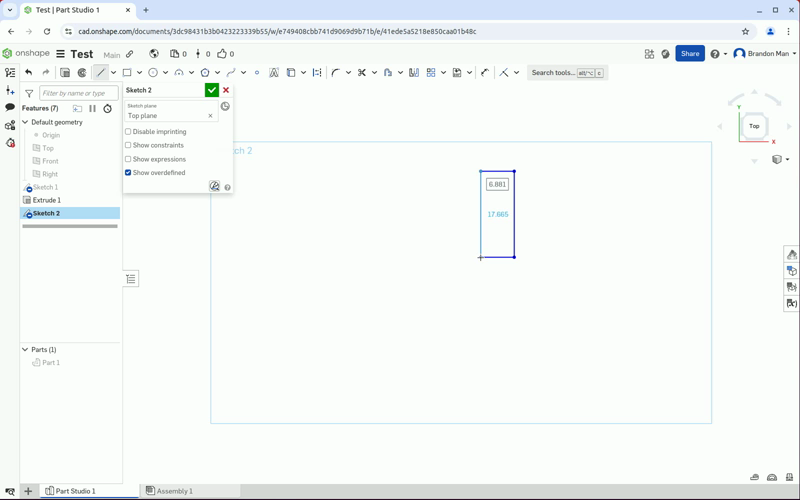
click(480, 257)
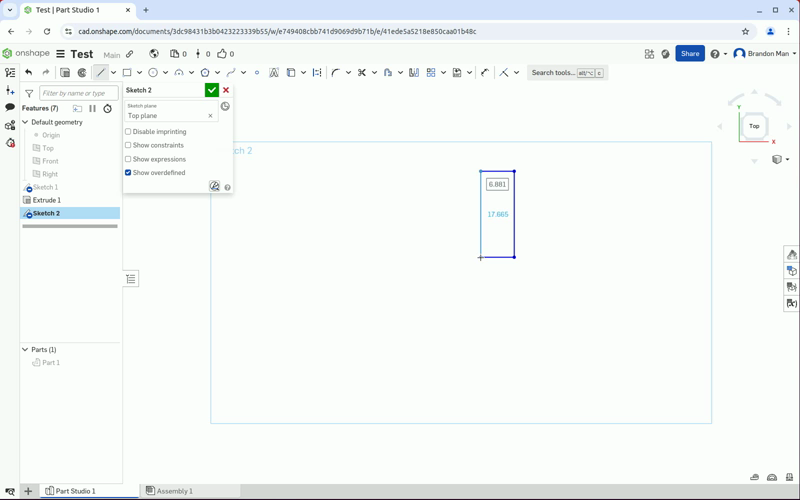
key(esc)
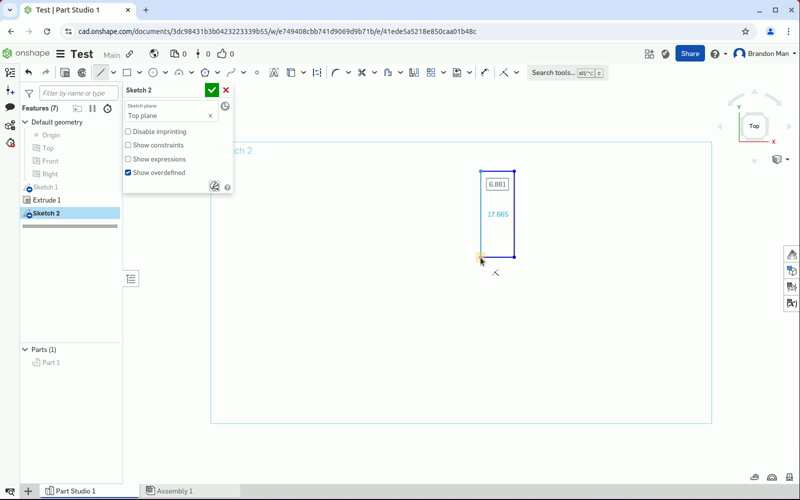
mouse_move(493, 240)
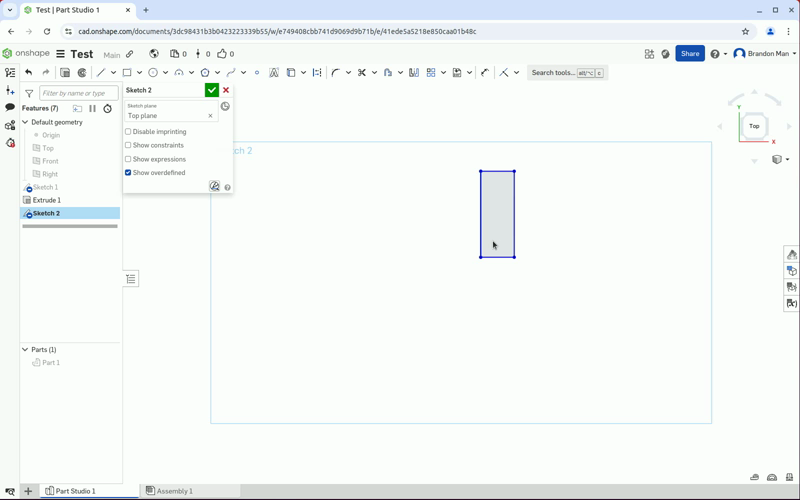
click(493, 240)
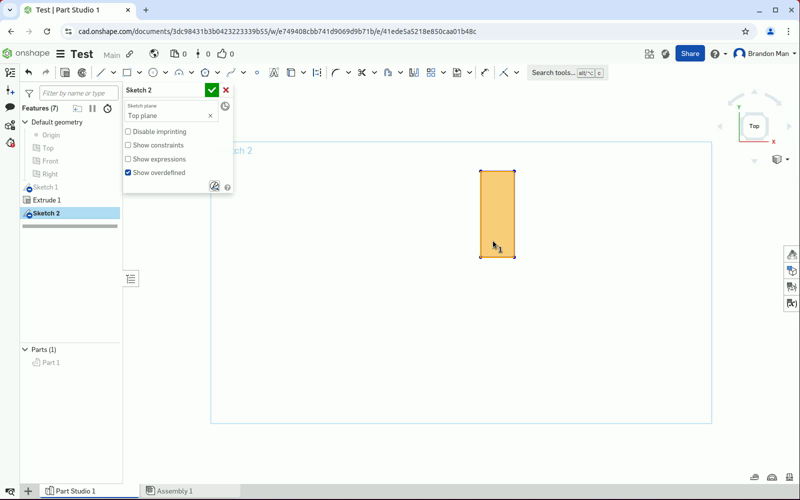
mouse_move(73, 352)
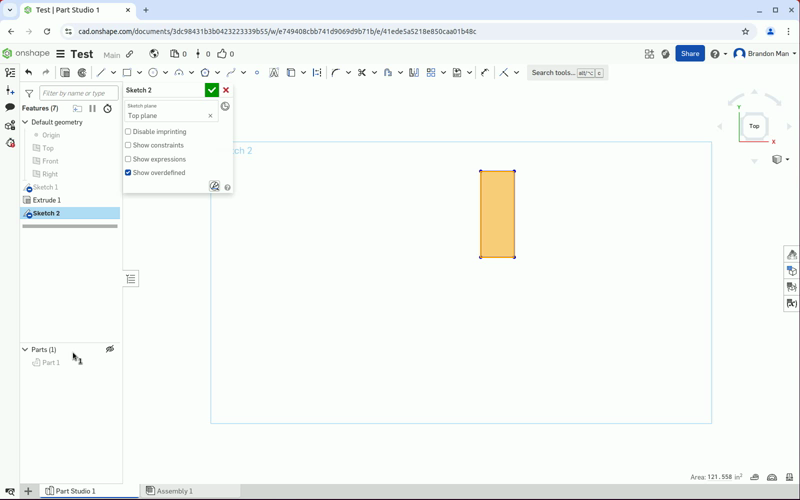
key(shift+y)
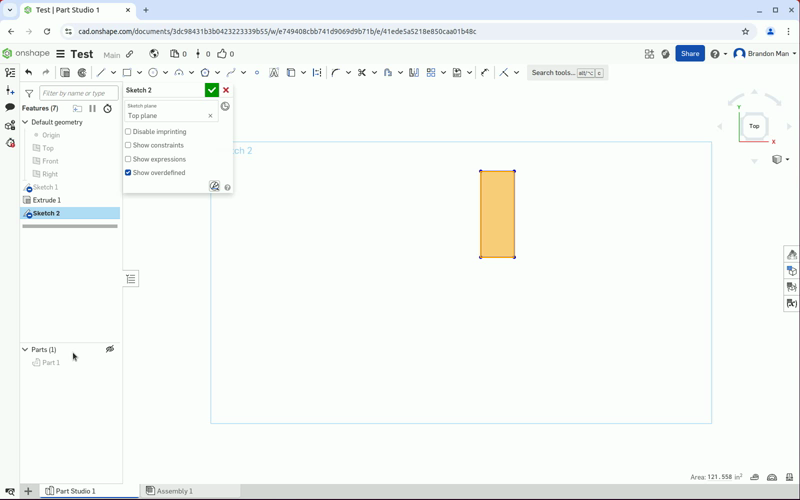
key(shift+e)
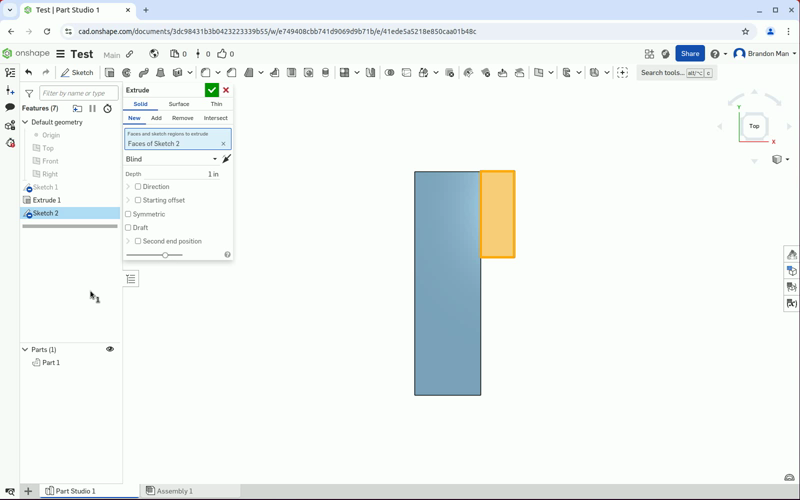
mouse_move(143, 106)
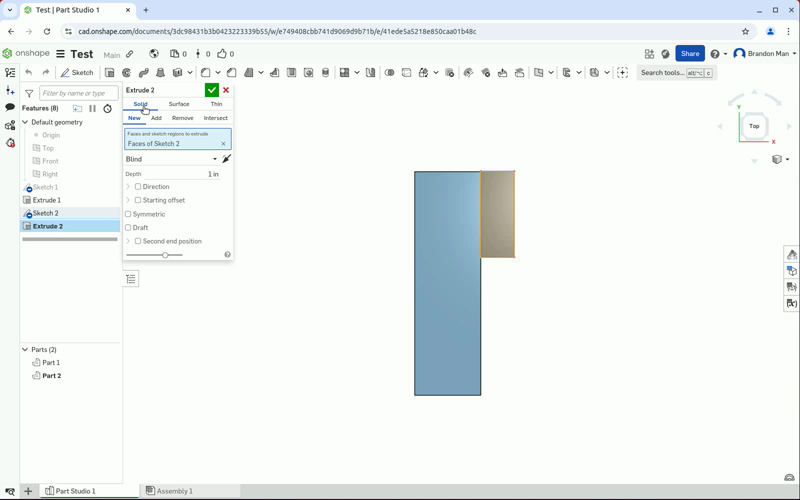
click(143, 106)
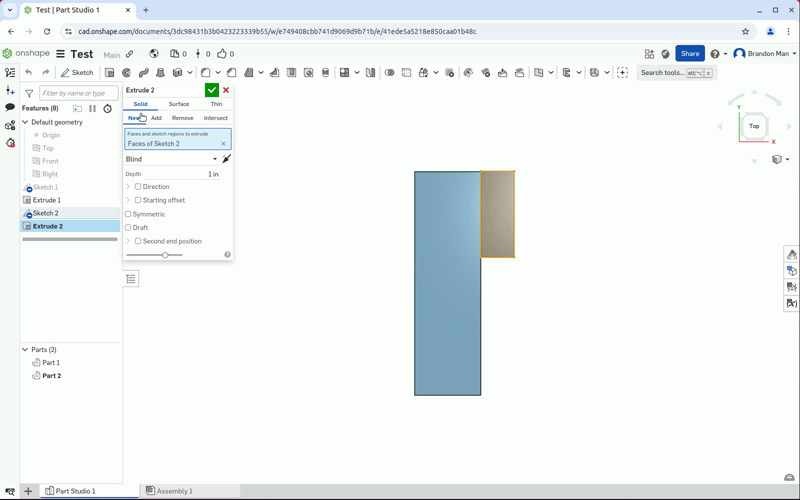
mouse_move(137, 120)
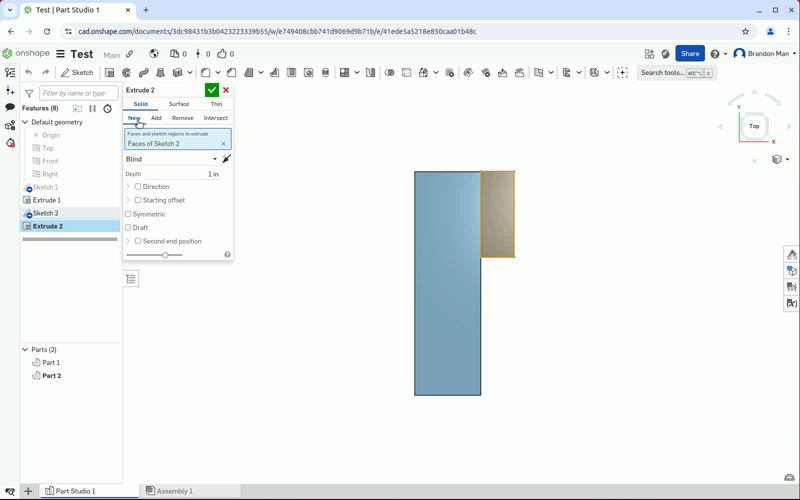
click(137, 120)
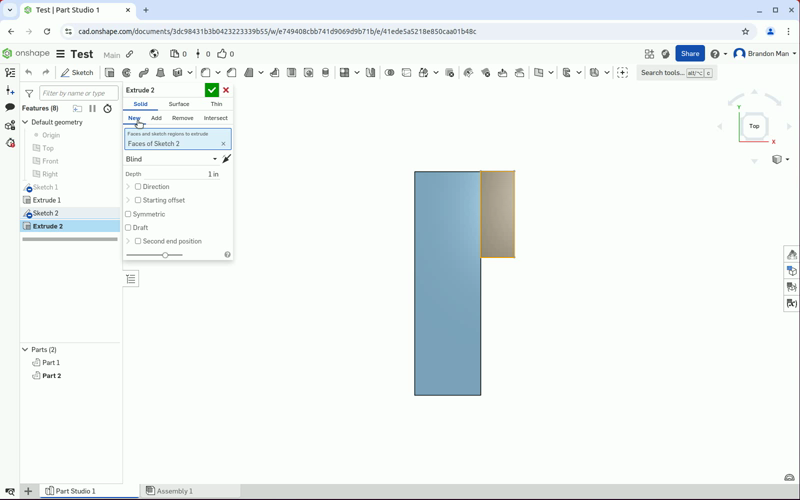
key(tab, 4)
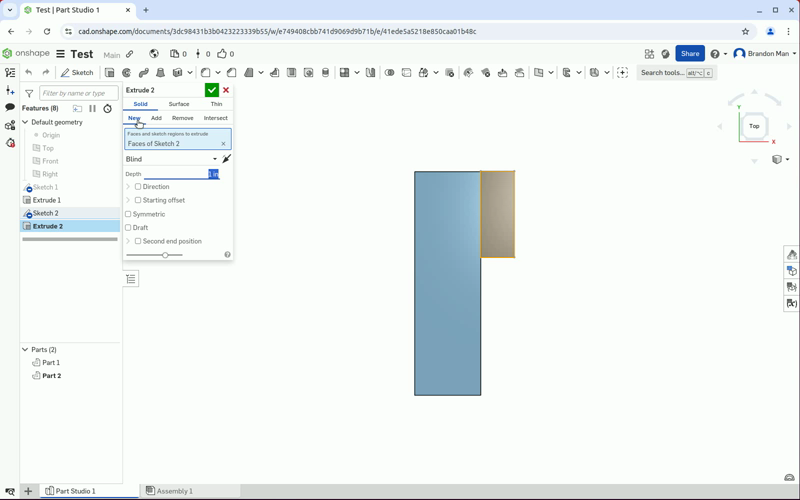
text(-0.481)
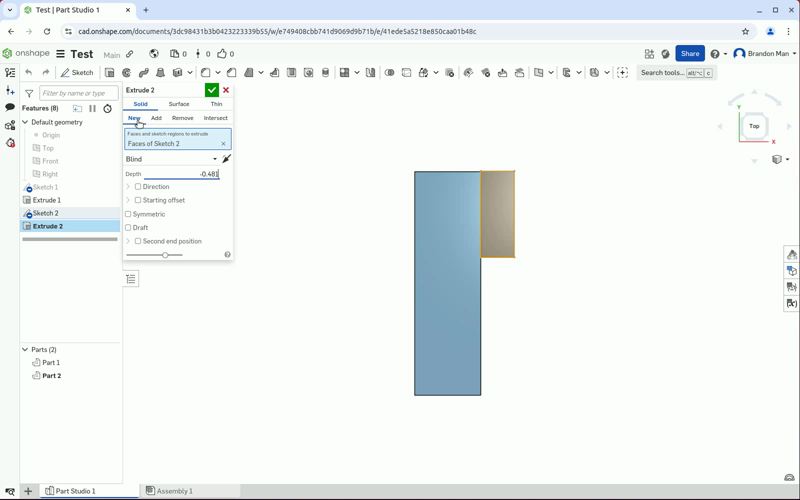
key(enter)
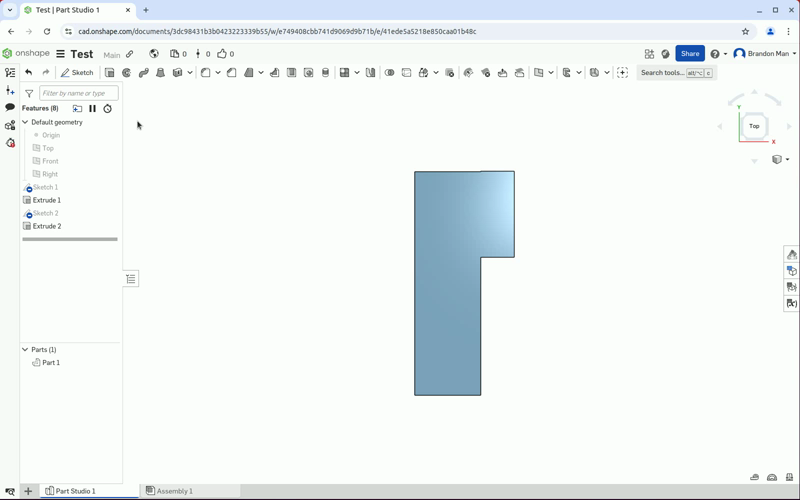
key(shift+h)
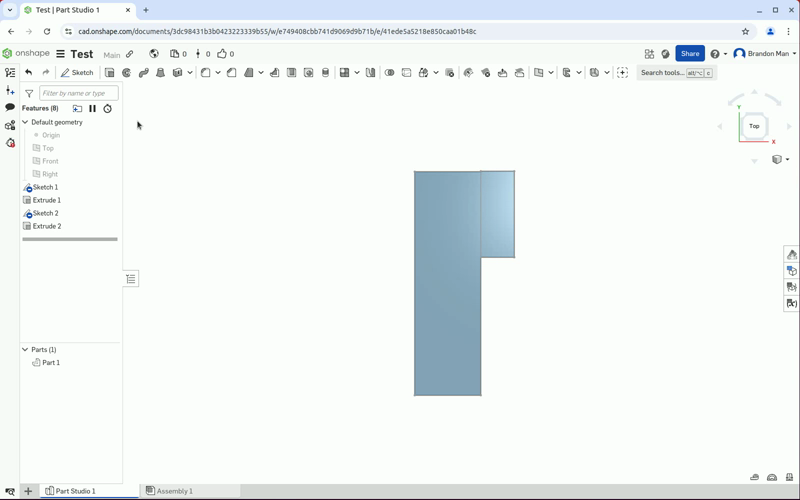
key(shift+h)
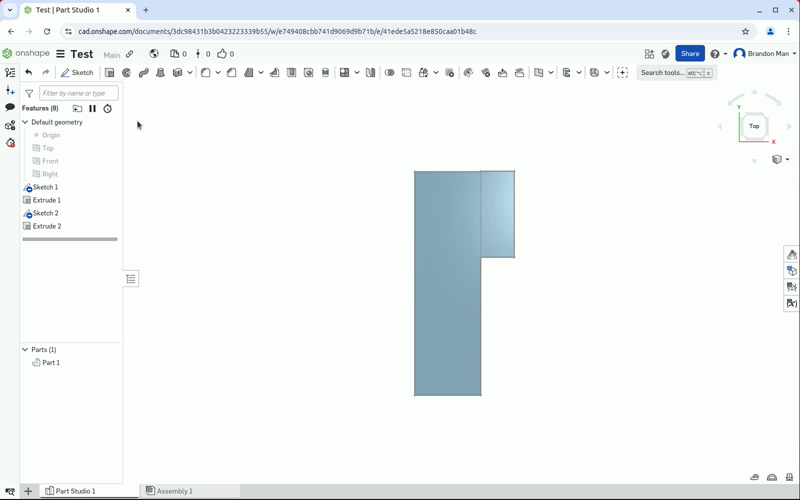
key(shift+7)
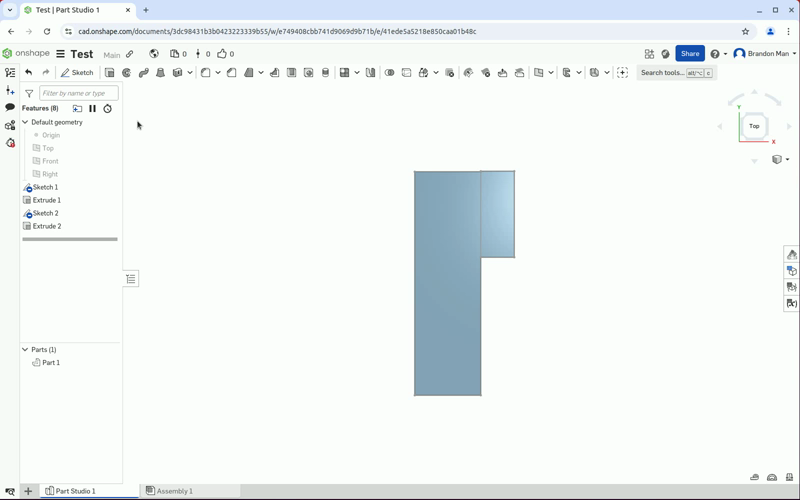
key(up, 3)
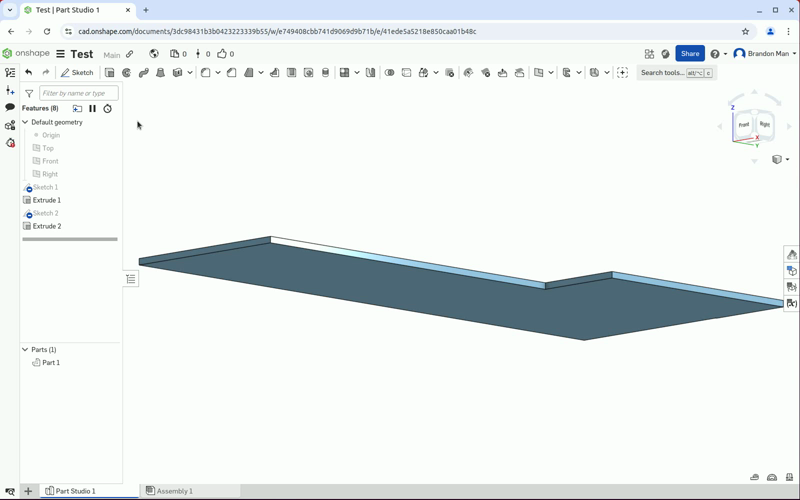
key(left, 3)
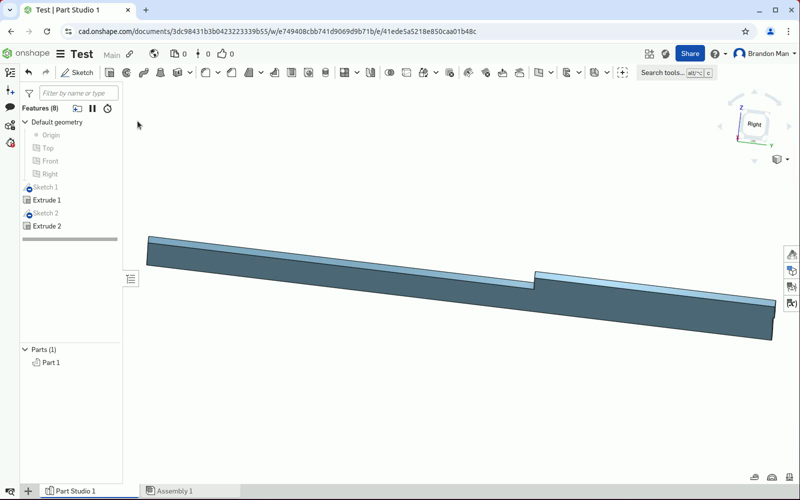
key(right, 3)
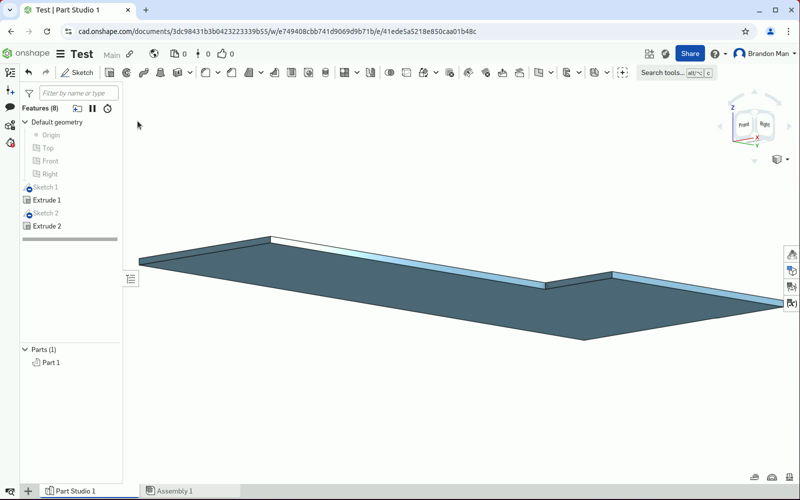
key(down, 3)
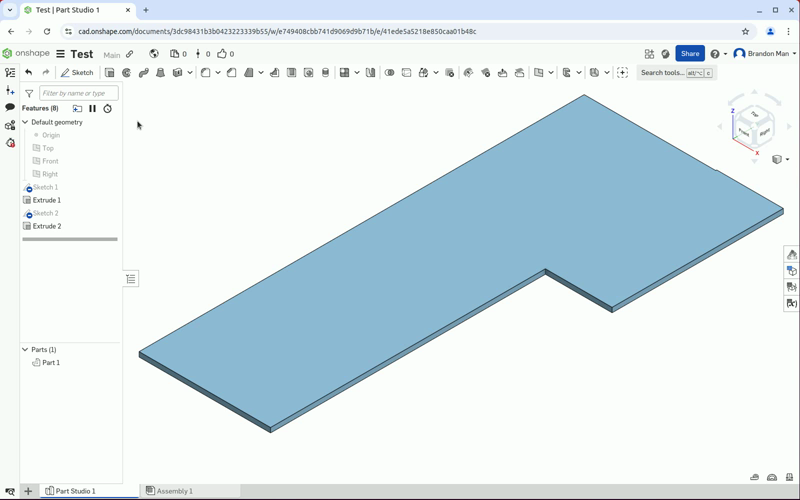
mouse_move(73, 189)
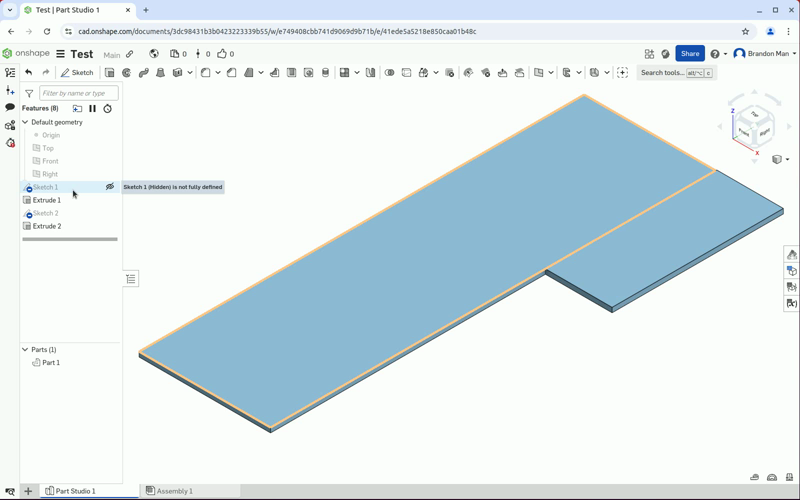
click(73, 189)